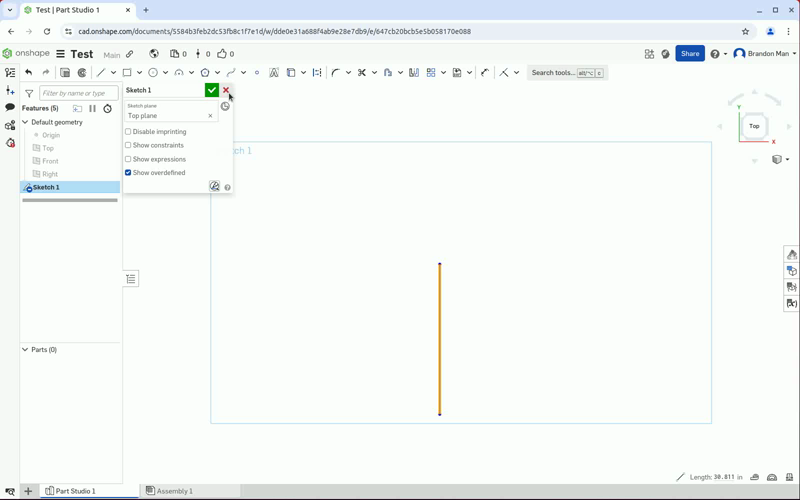
key(shift+h)
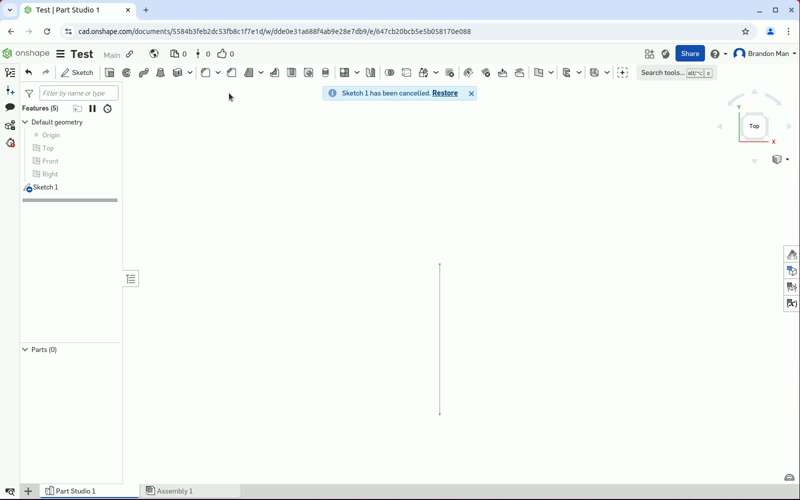
key(shift+s)
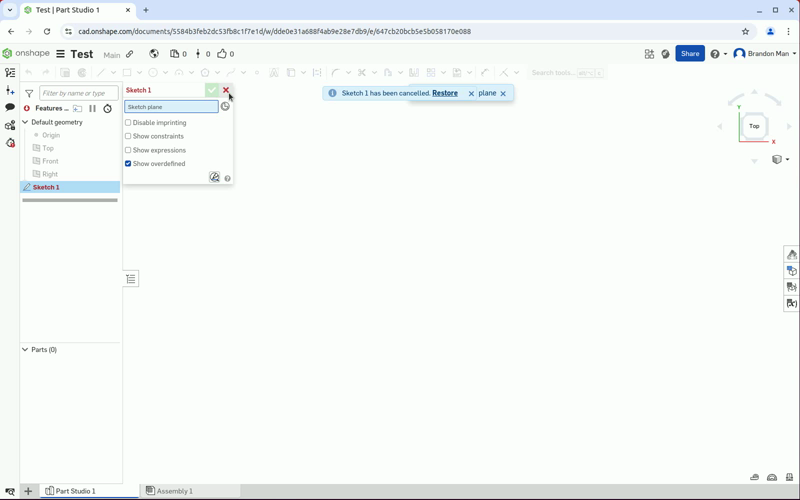
mouse_move(73, 150)
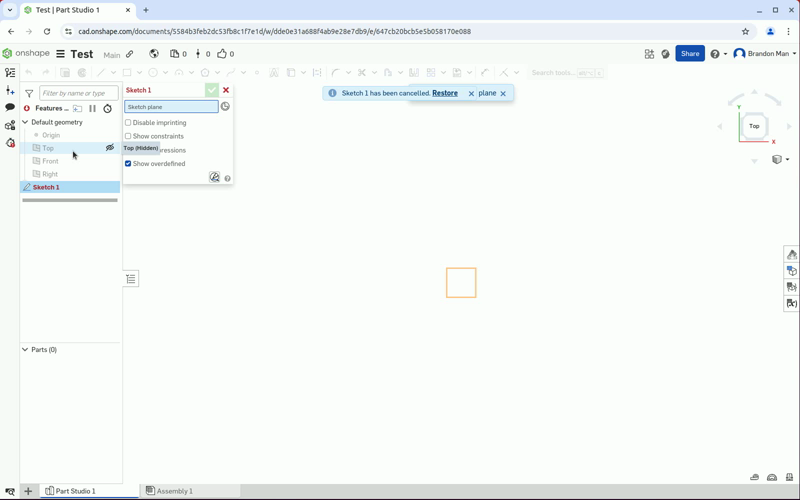
click(73, 150)
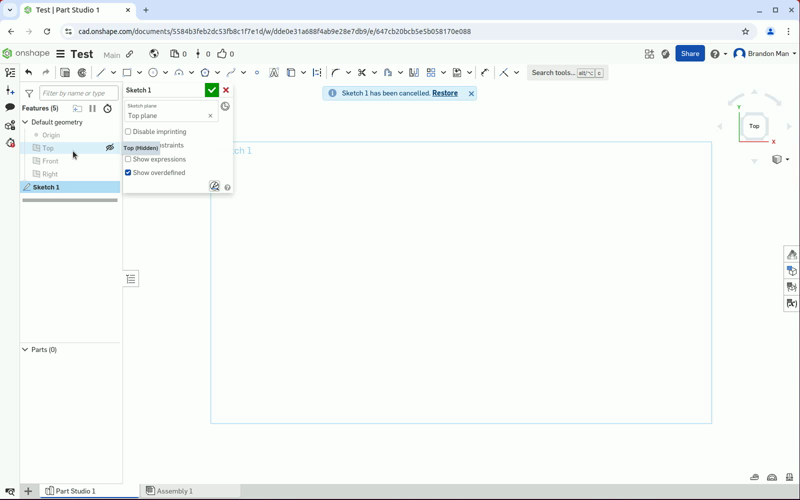
mouse_move(73, 352)
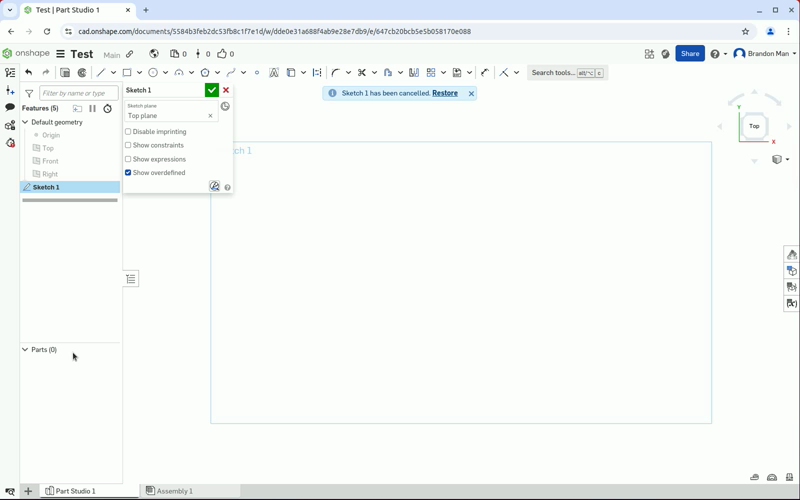
key(y)
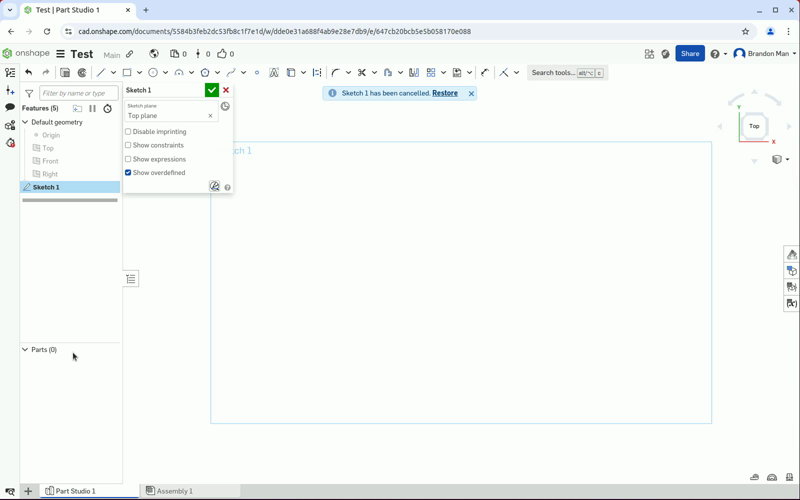
key(l)
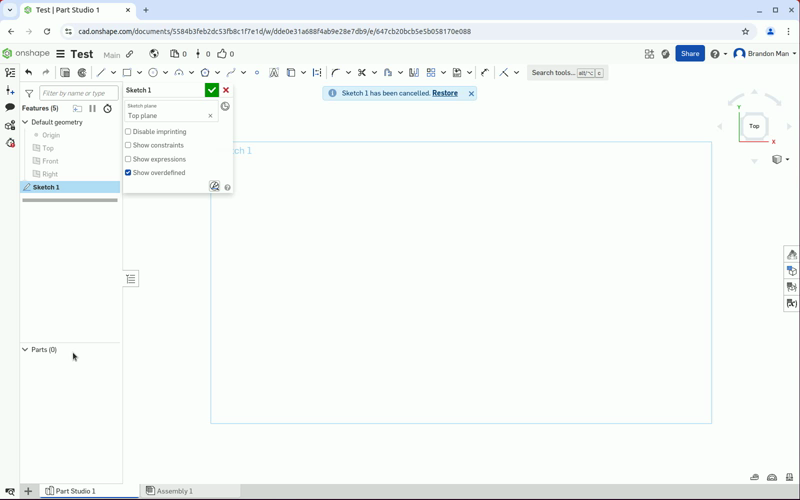
key_down(shift)
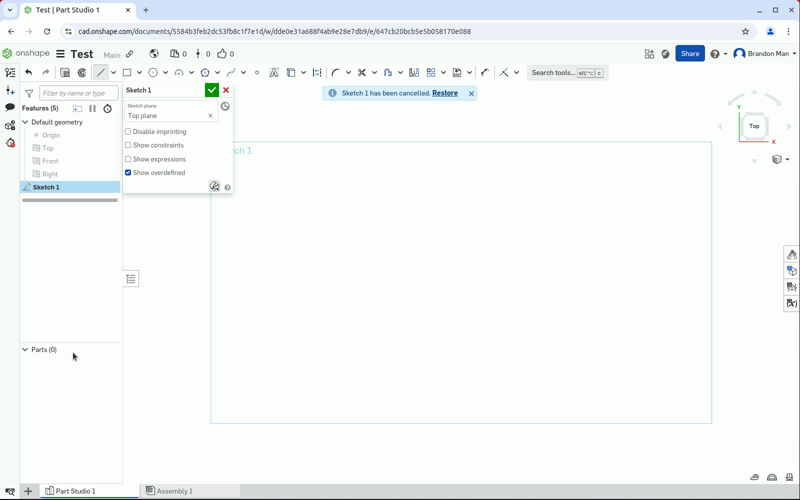
mouse_move(429, 314)
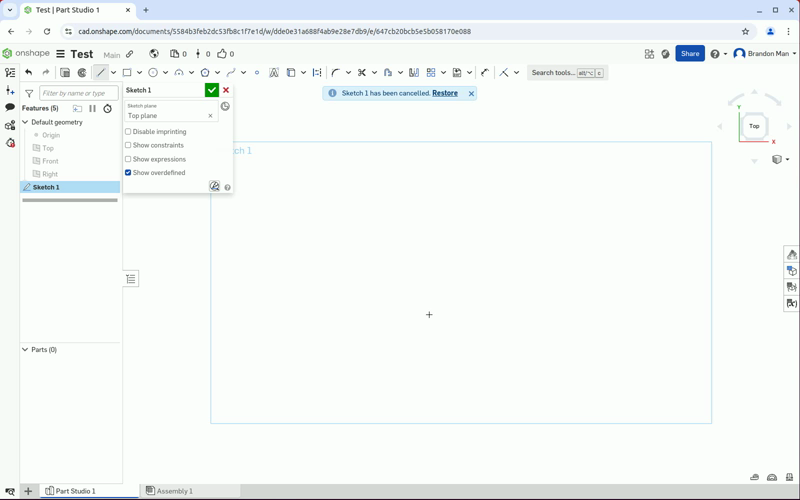
click(429, 314)
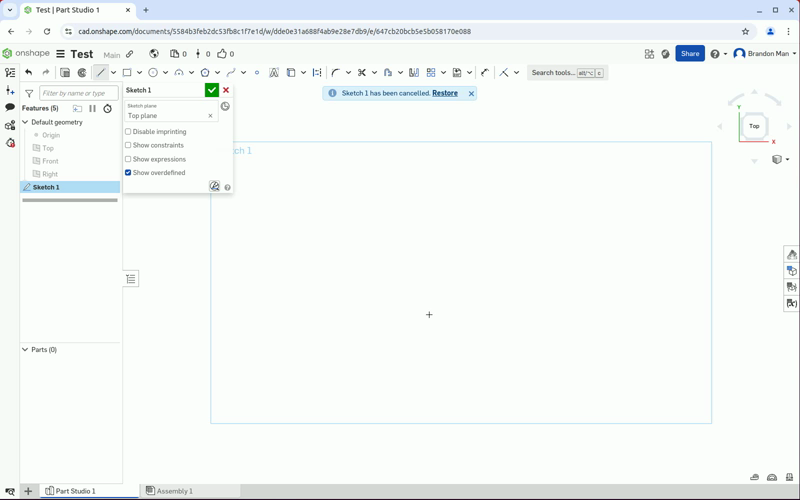
key_up(shift)
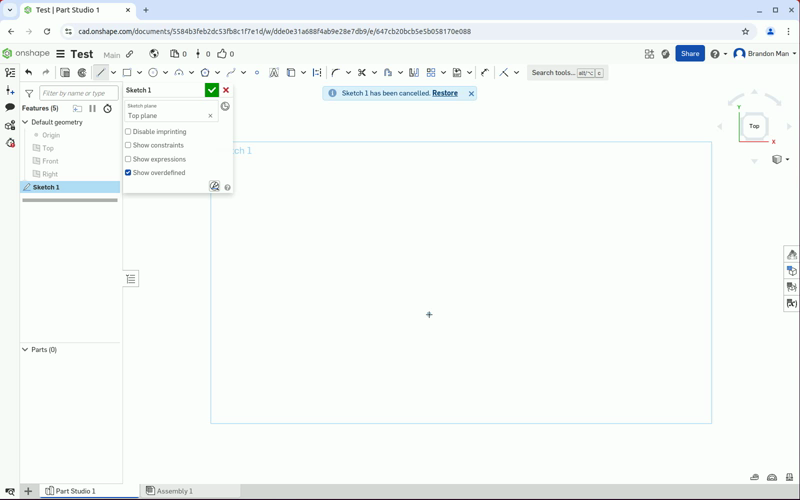
key_down(shift)
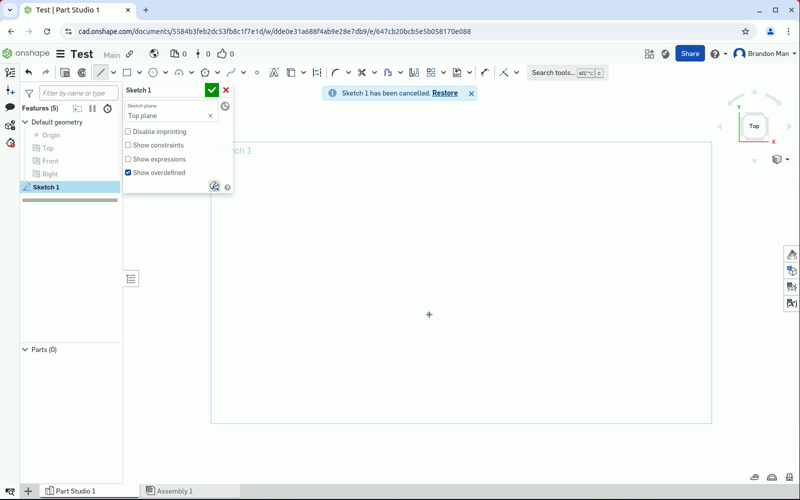
mouse_move(494, 314)
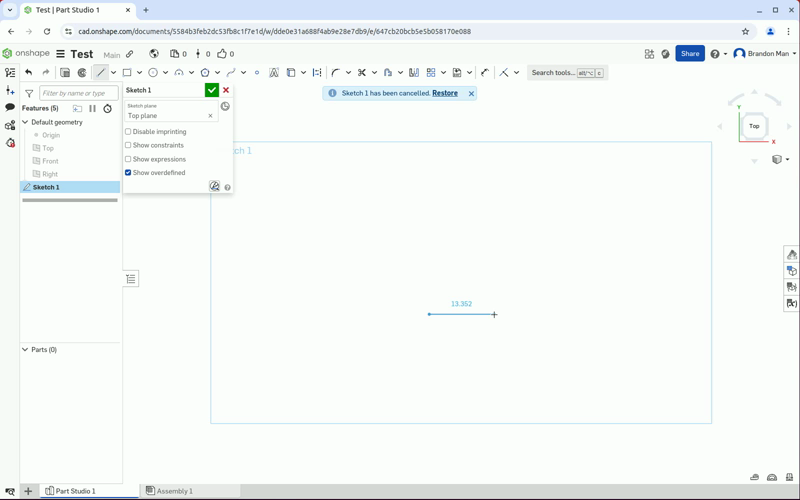
click(494, 314)
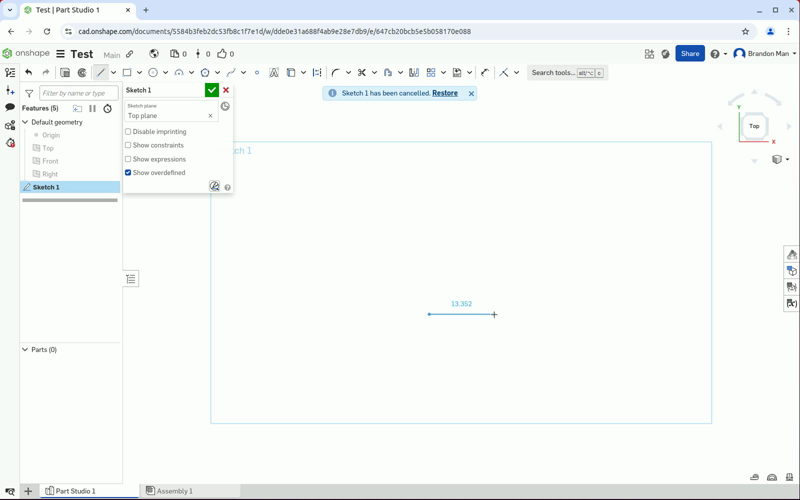
key_up(shift)
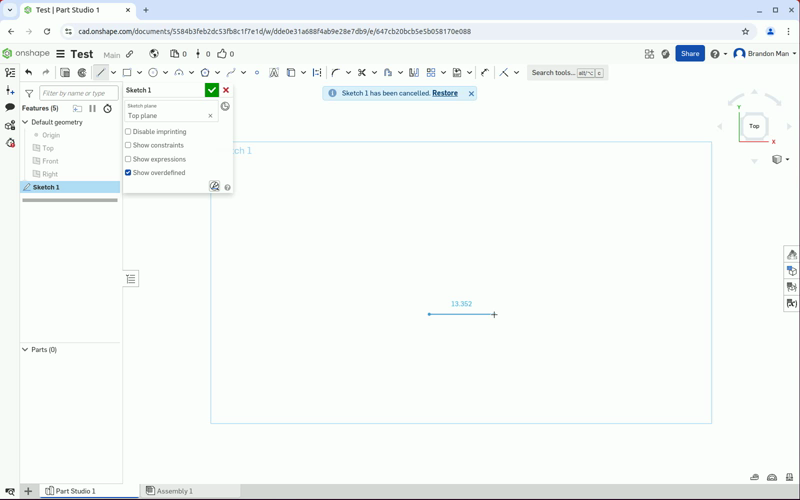
key_down(shift)
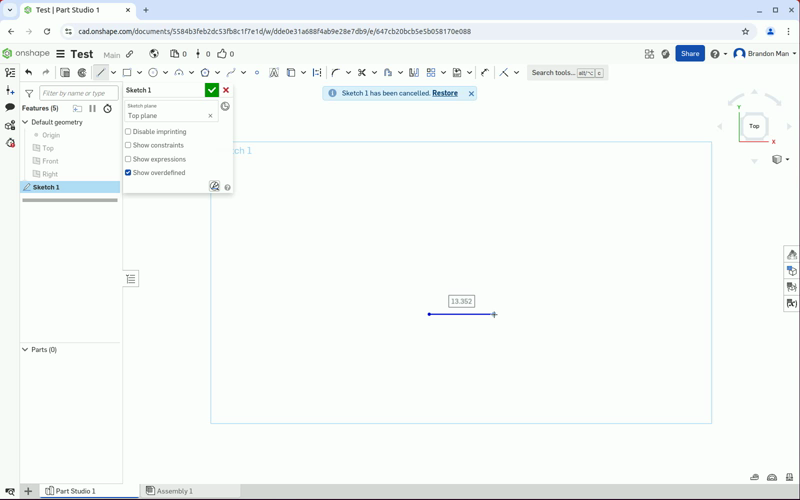
mouse_move(494, 249)
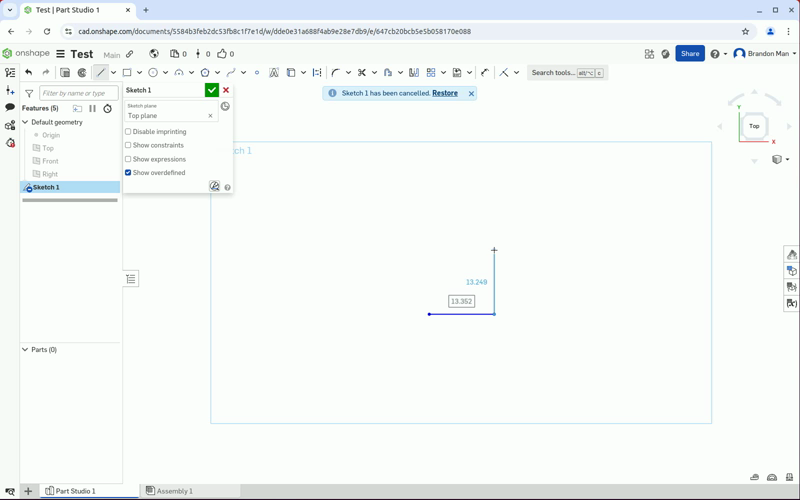
click(494, 249)
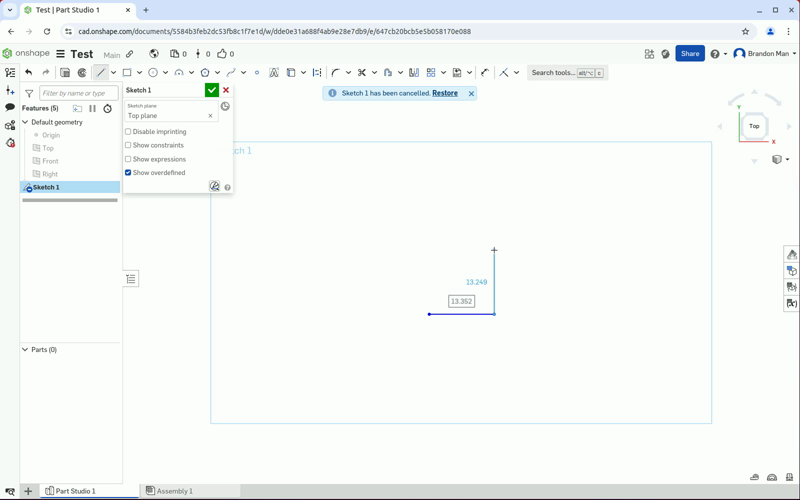
key_up(shift)
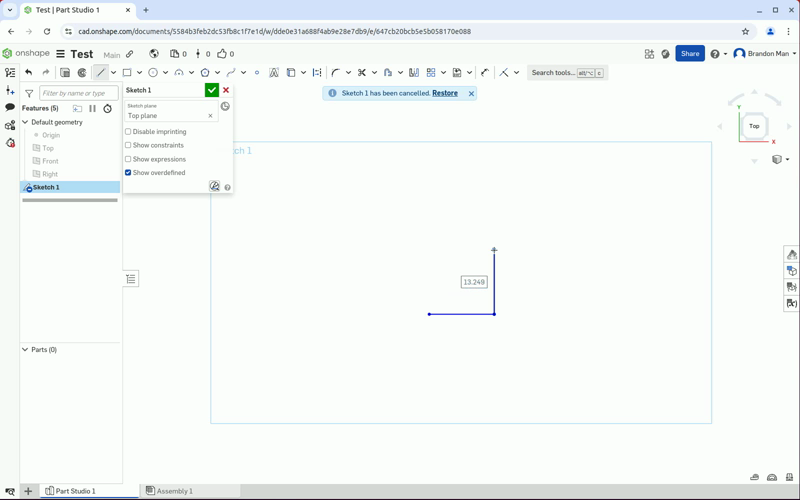
key_down(shift)
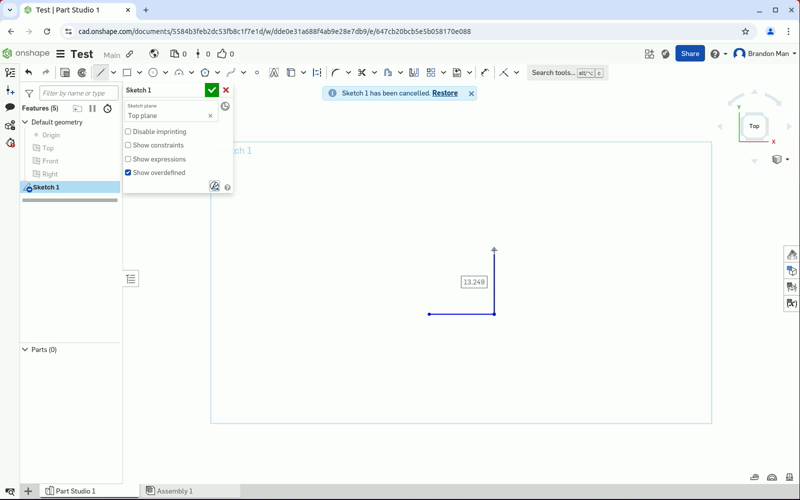
mouse_move(429, 249)
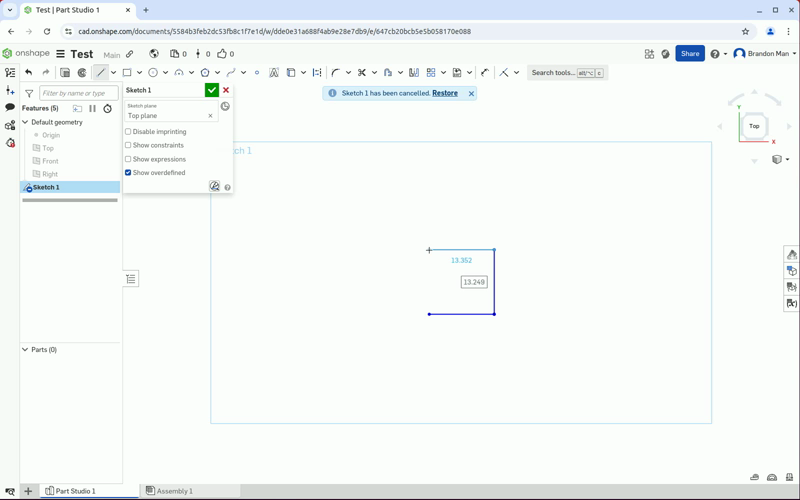
click(429, 249)
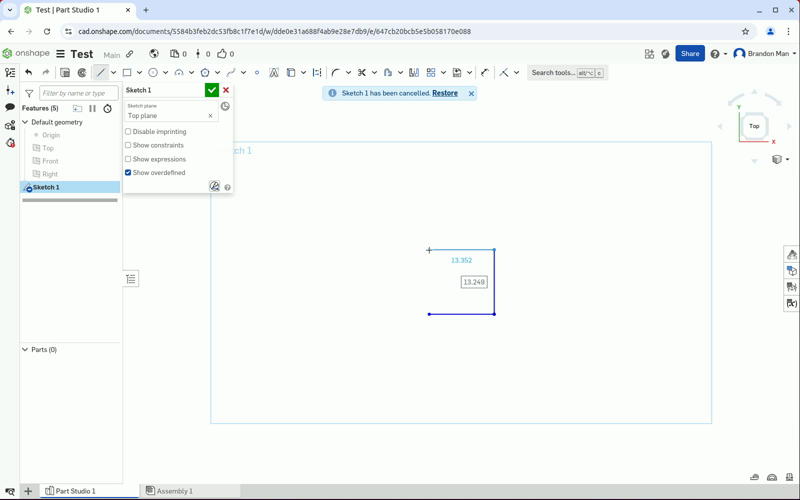
key_up(shift)
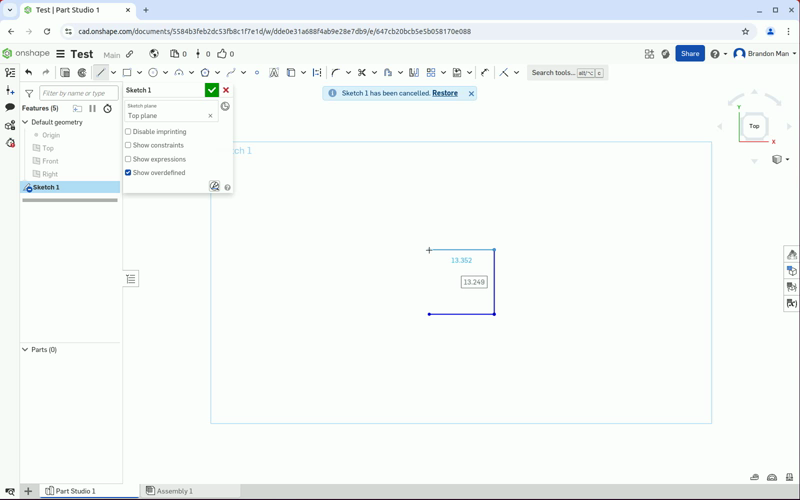
key_down(shift)
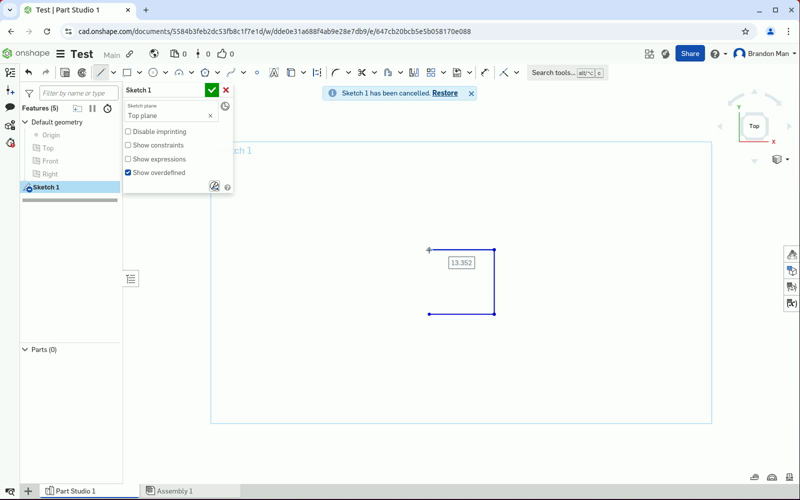
mouse_move(429, 314)
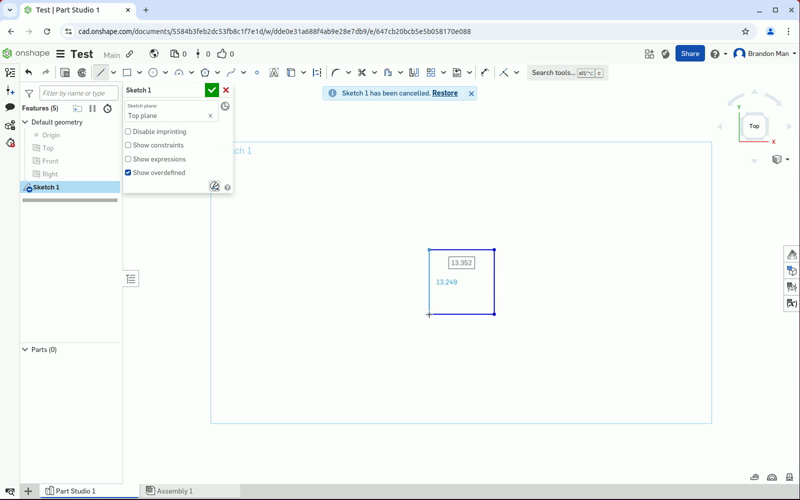
key_up(shift)
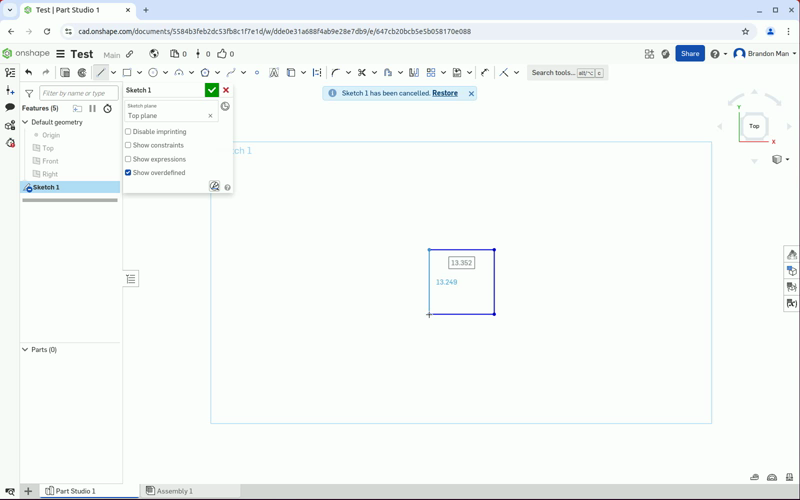
click(429, 314)
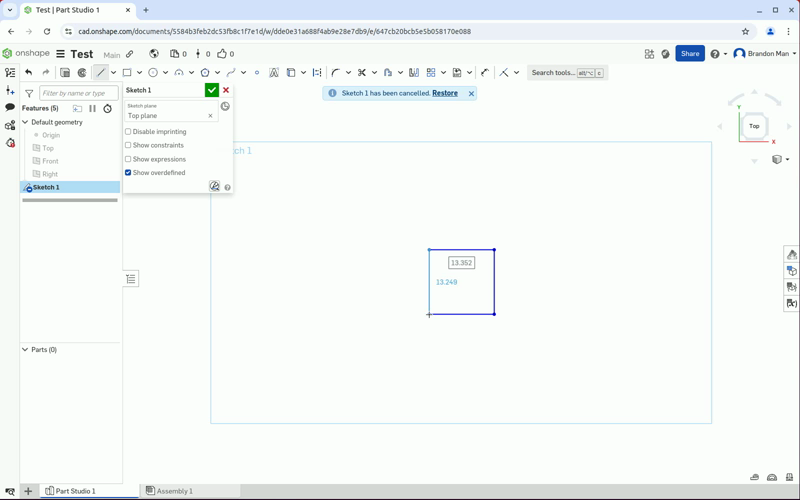
key(esc)
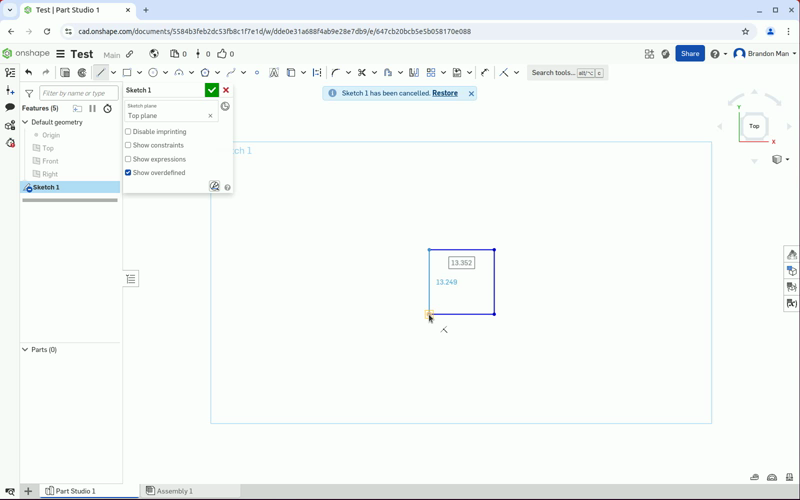
mouse_move(441, 283)
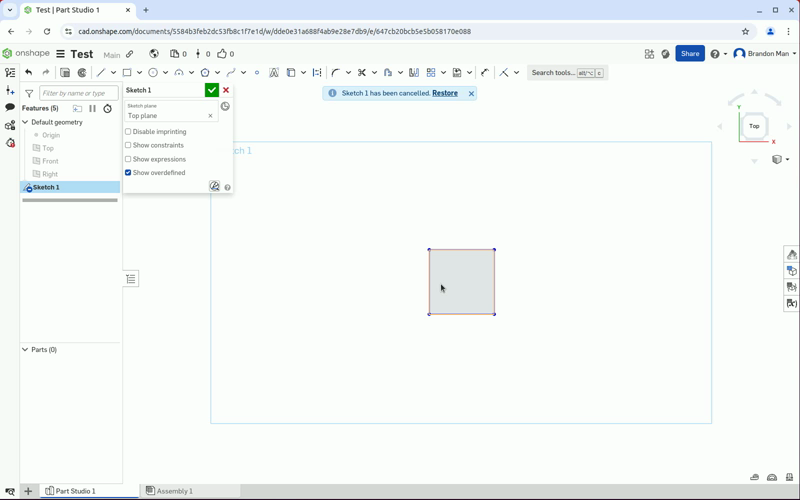
click(441, 283)
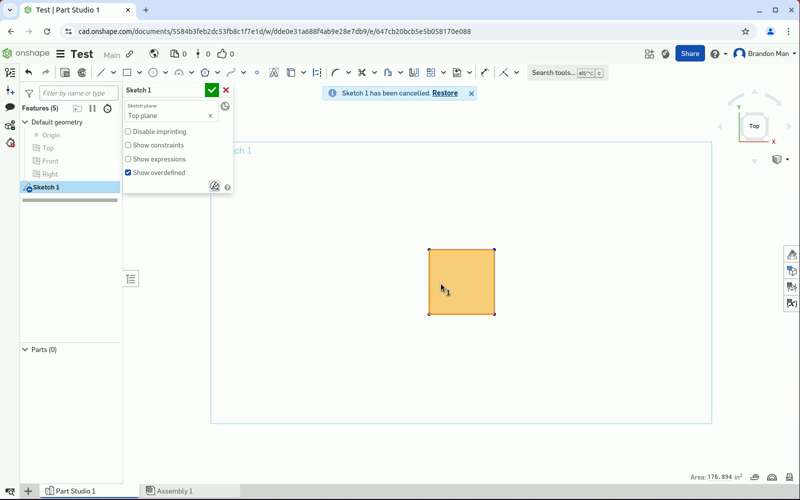
mouse_move(73, 352)
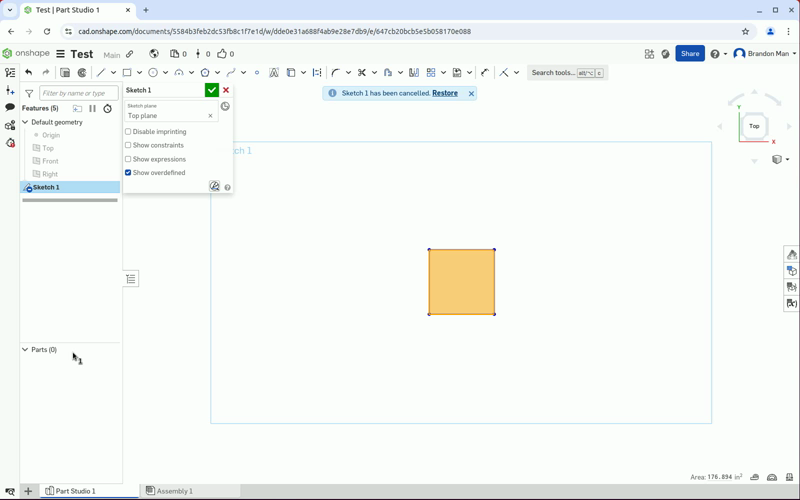
key(shift+y)
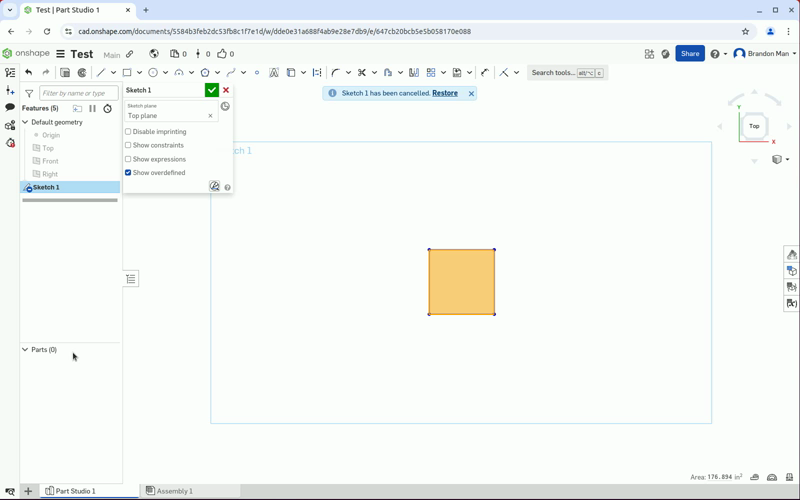
key(shift+e)
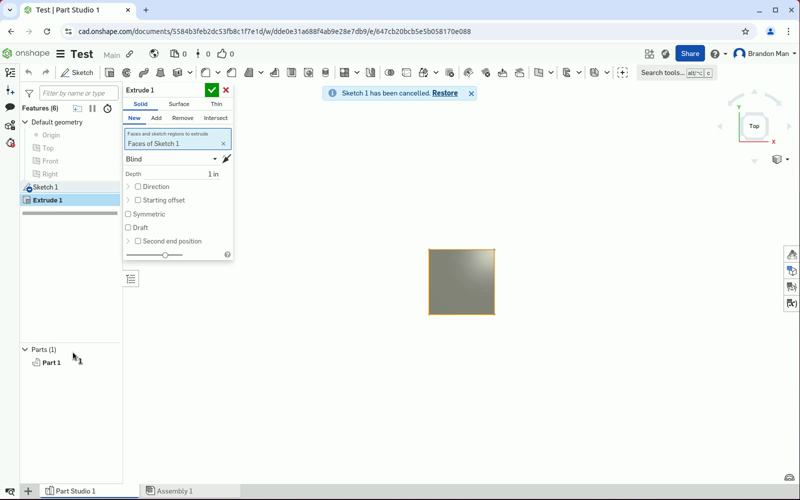
mouse_move(143, 106)
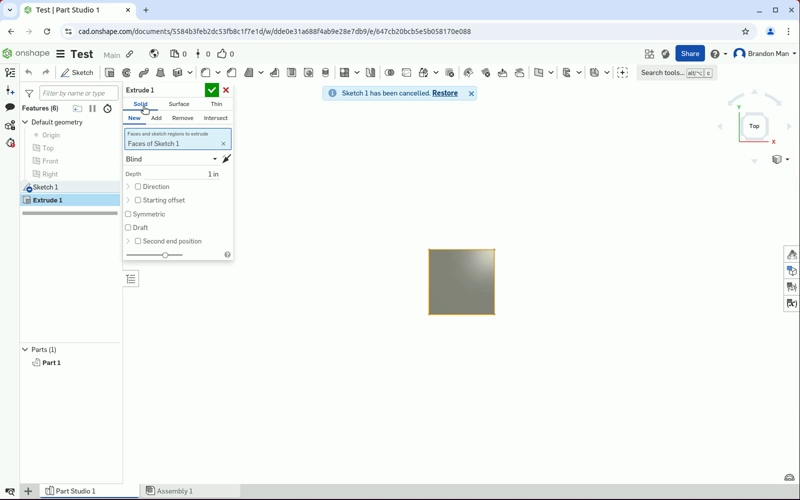
click(143, 106)
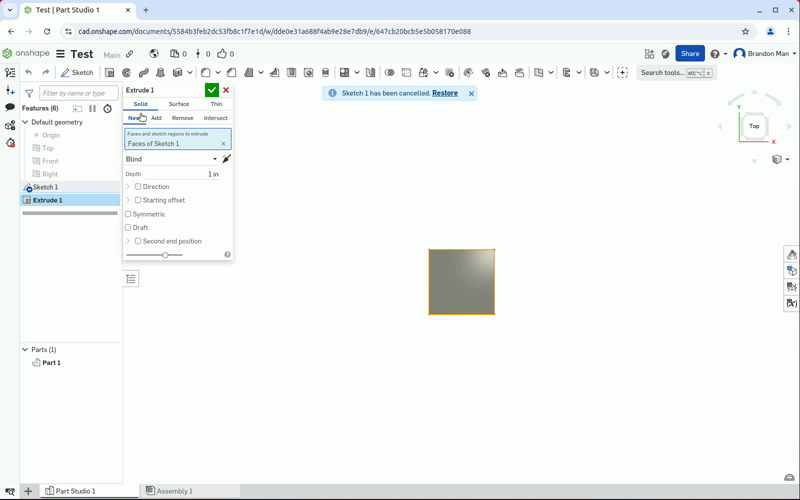
mouse_move(137, 120)
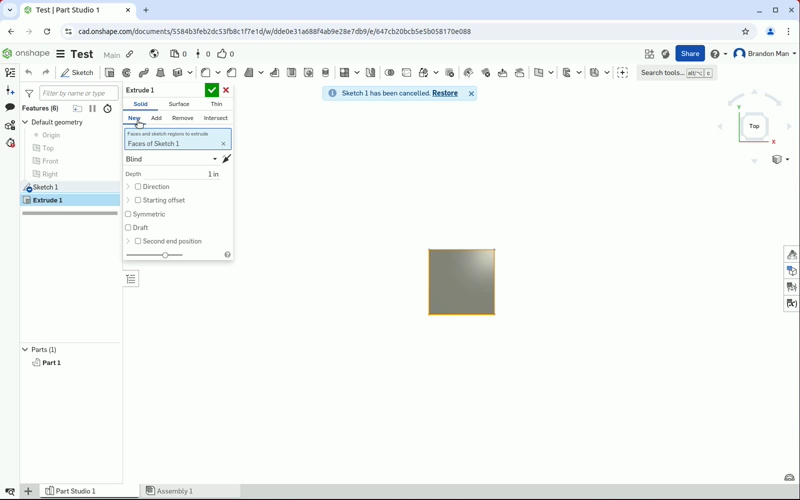
click(137, 120)
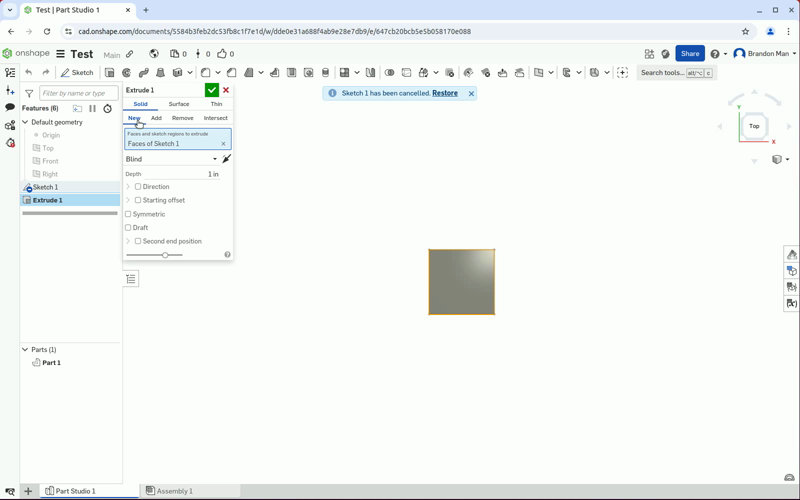
key(tab, 4)
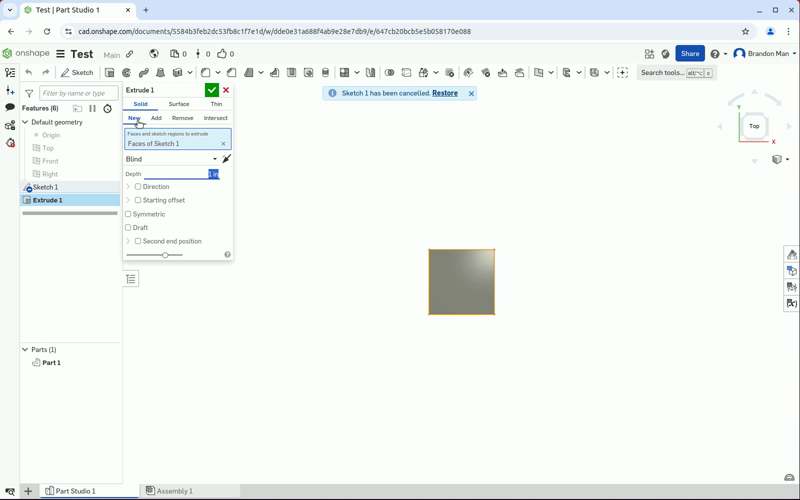
text(6.499)
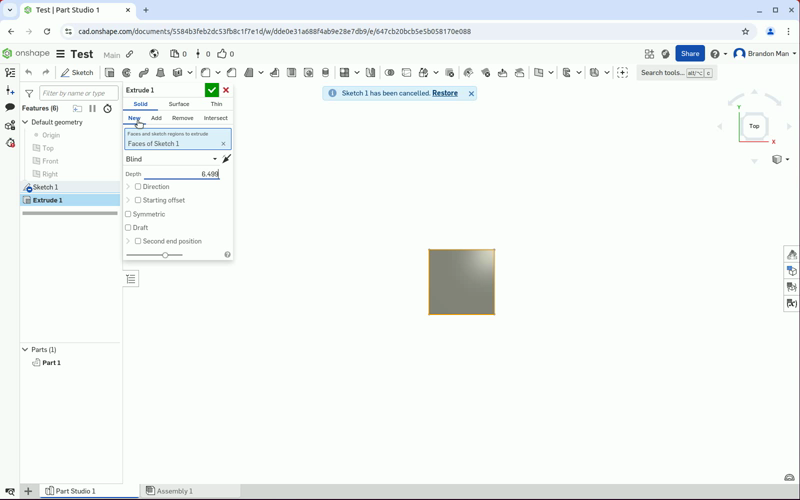
key(enter)
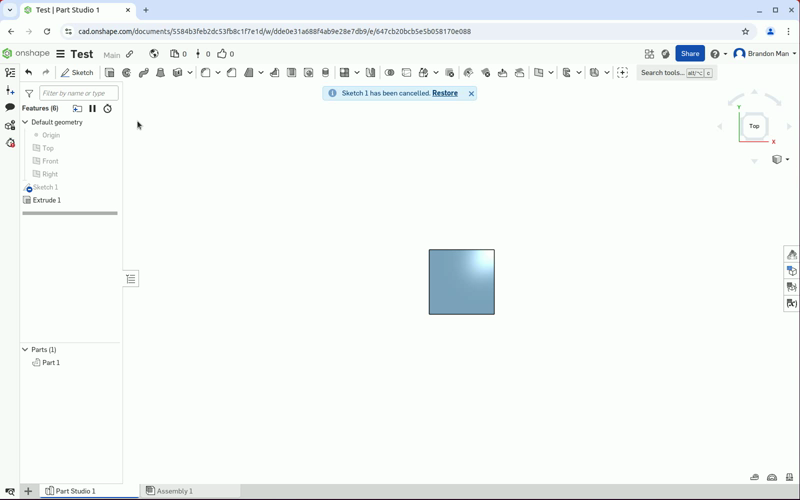
key(shift+h)
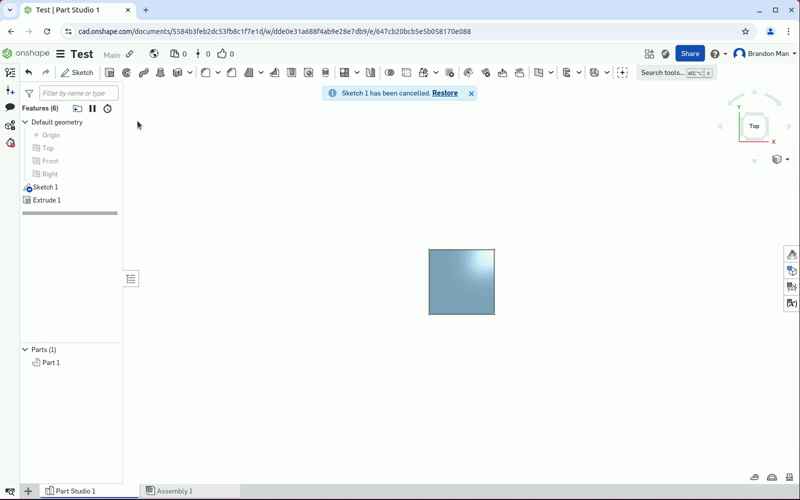
key(shift+h)
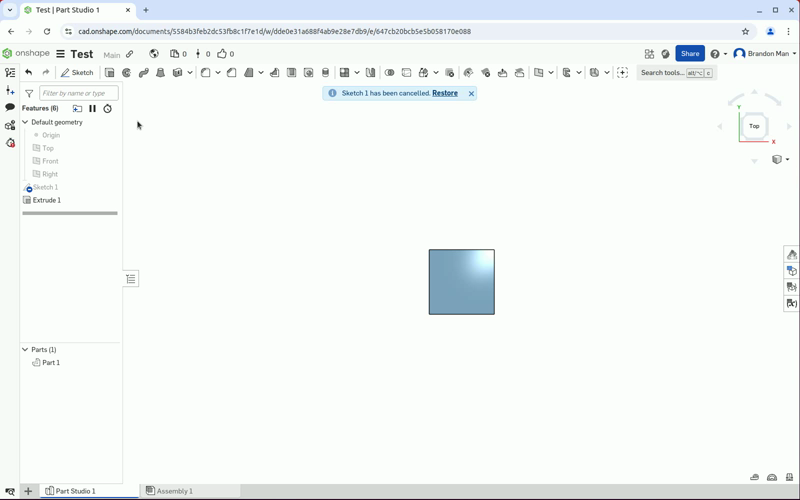
mouse_move(73, 189)
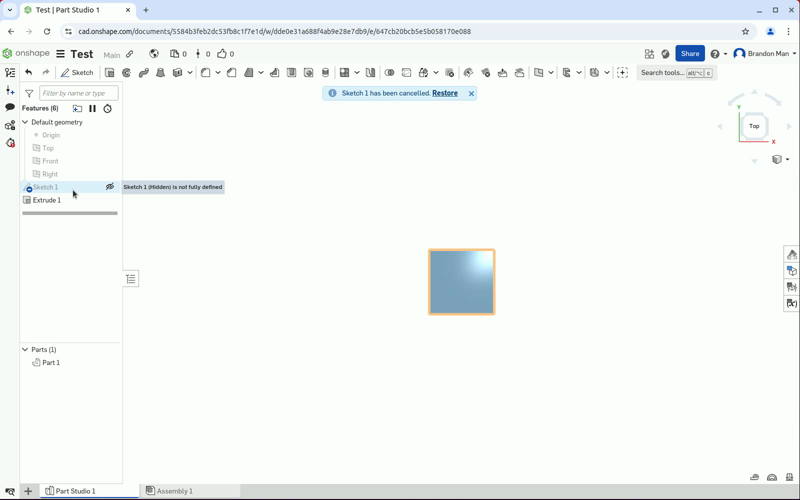
click(73, 189)
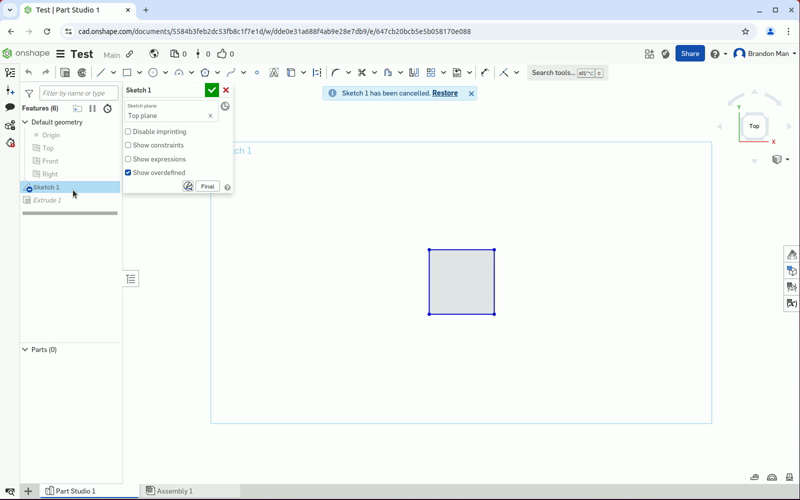
mouse_move(229, 92)
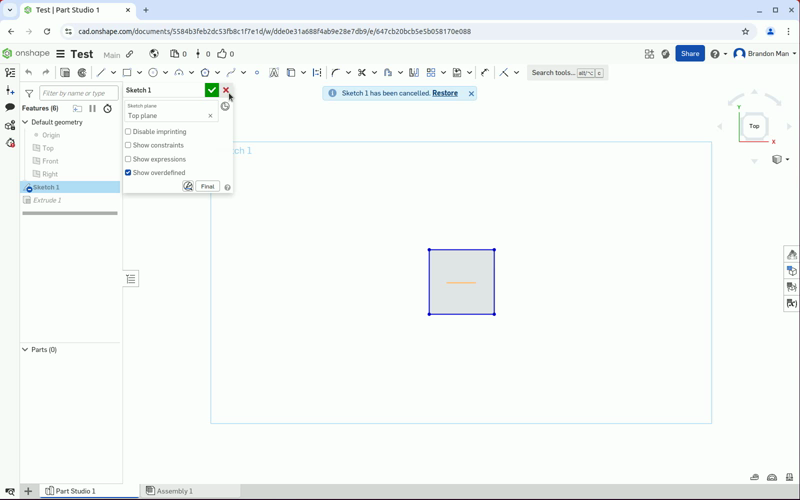
click(229, 92)
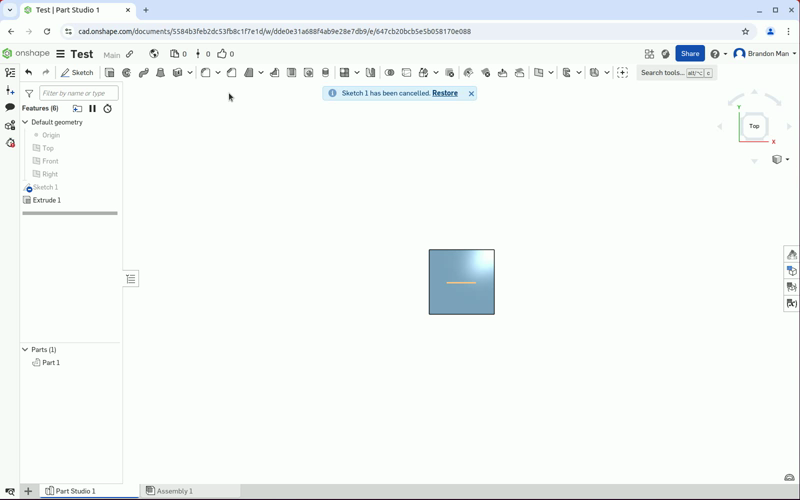
mouse_move(541, 75)
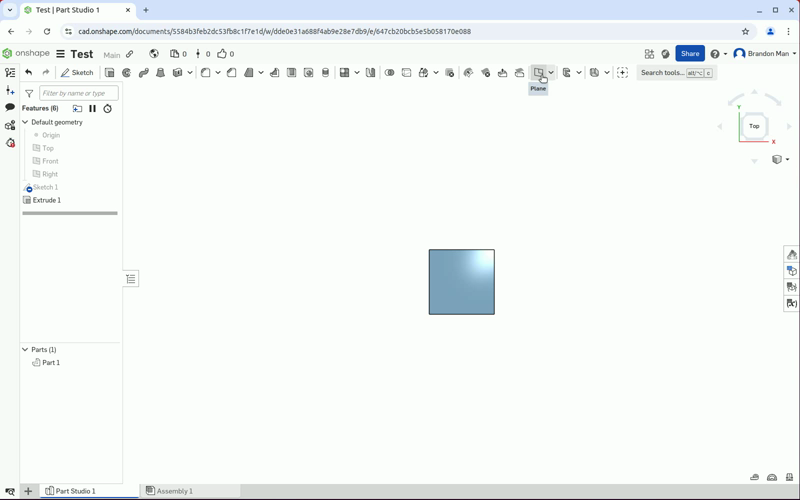
click(541, 75)
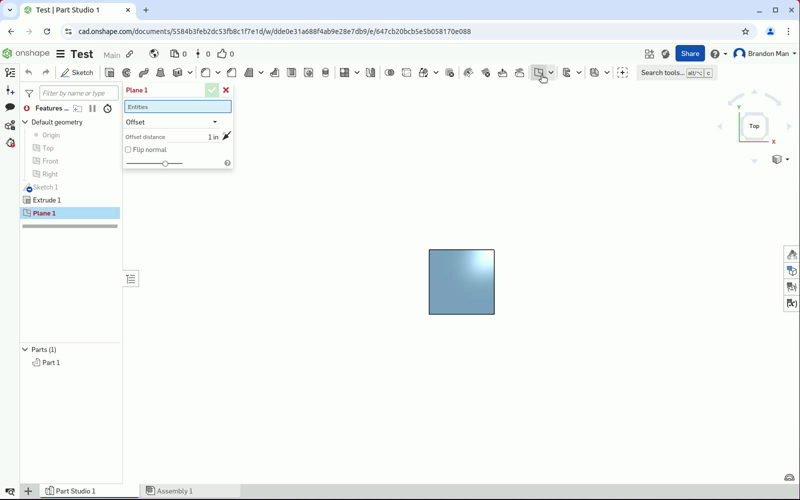
mouse_move(73, 150)
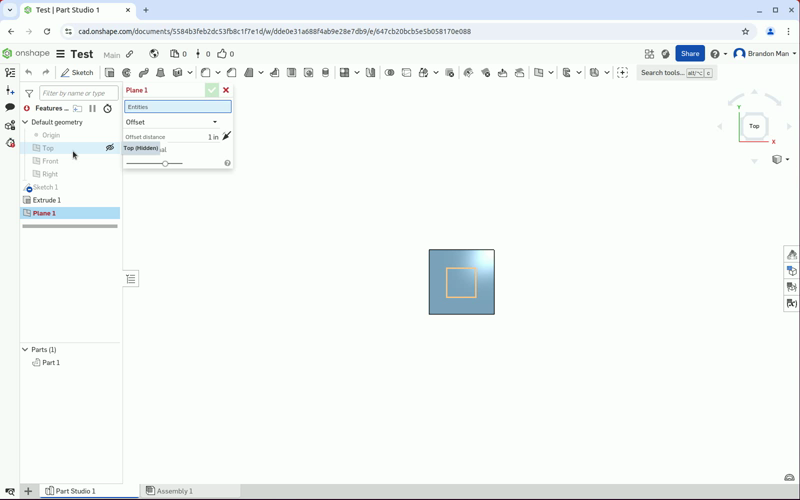
click(73, 150)
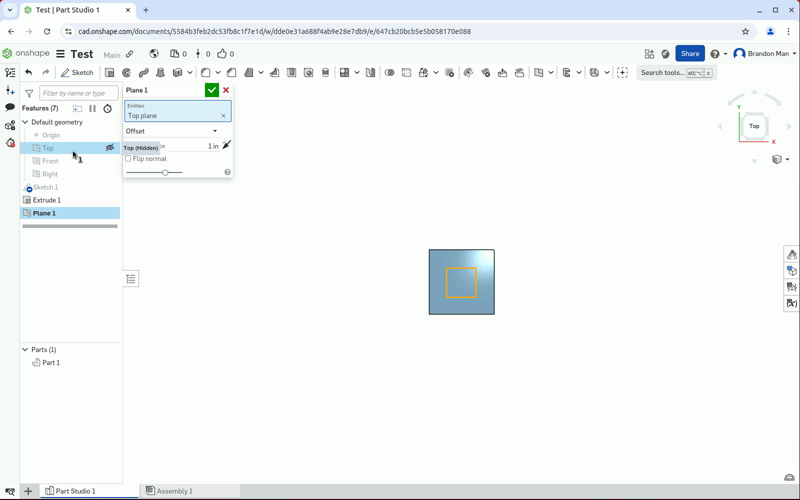
key(tab, 2)
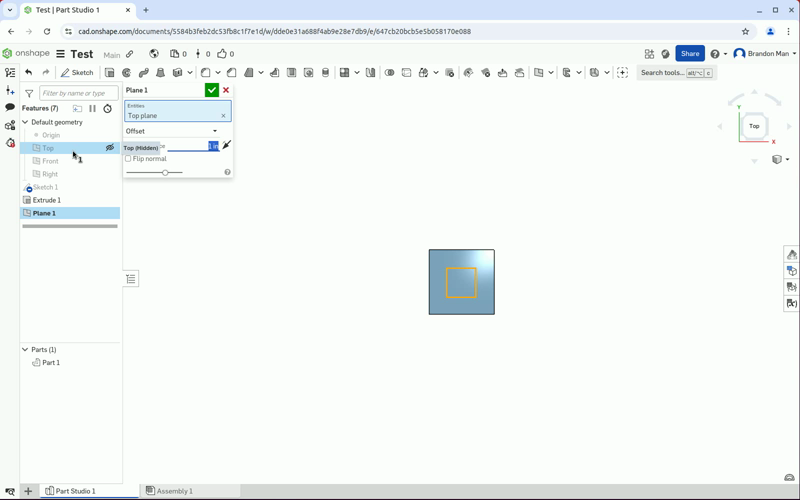
text(6.501)
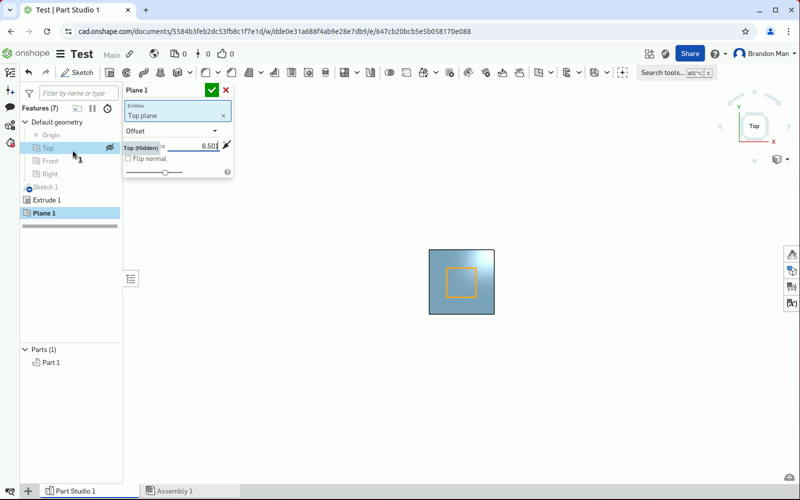
key(enter, 2)
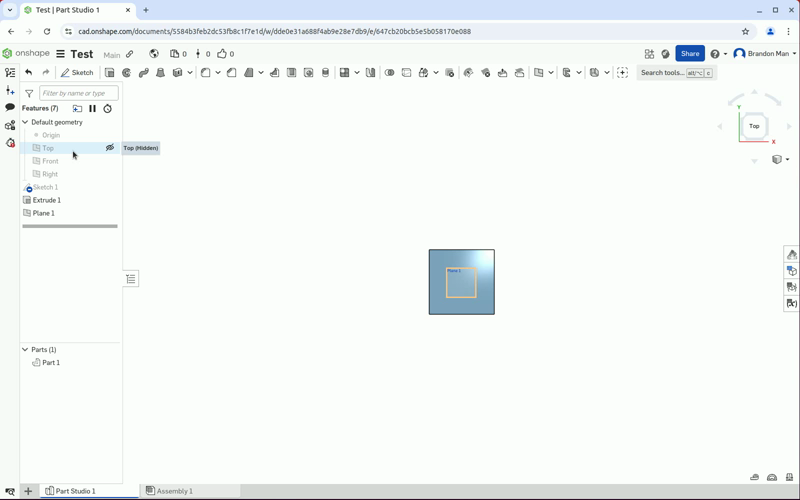
key(shift+s)
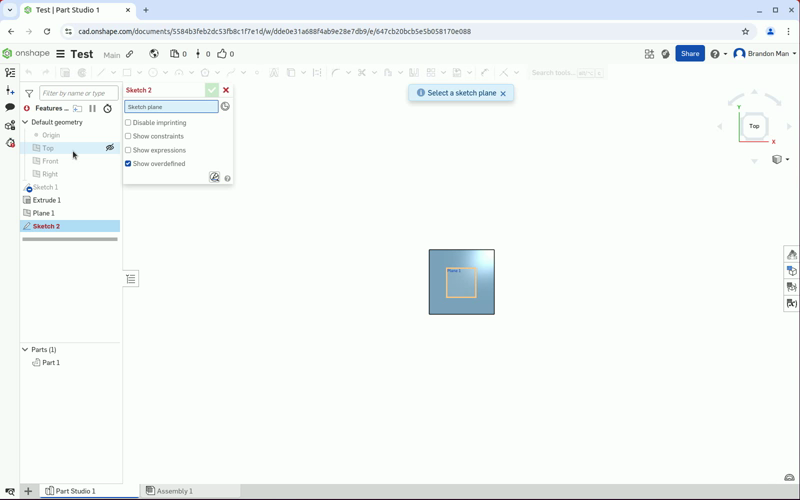
mouse_move(73, 215)
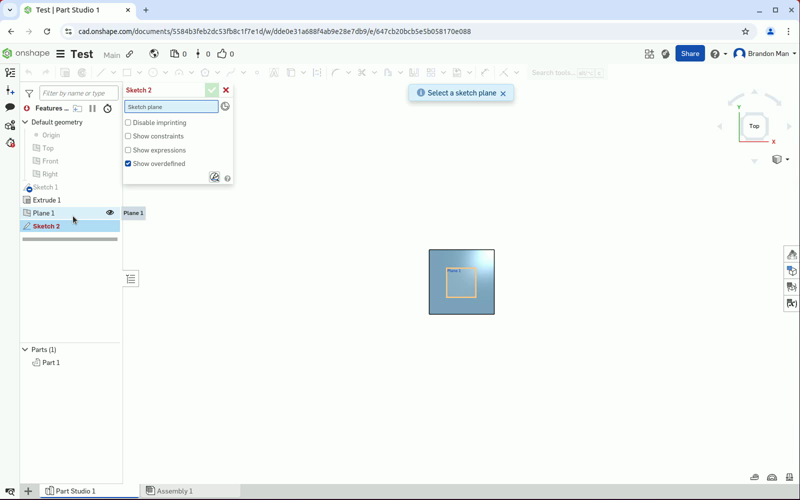
click(73, 215)
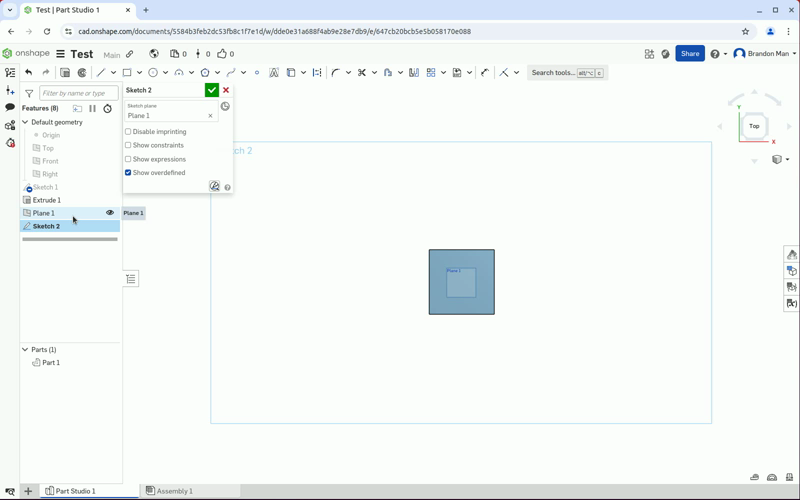
mouse_move(73, 352)
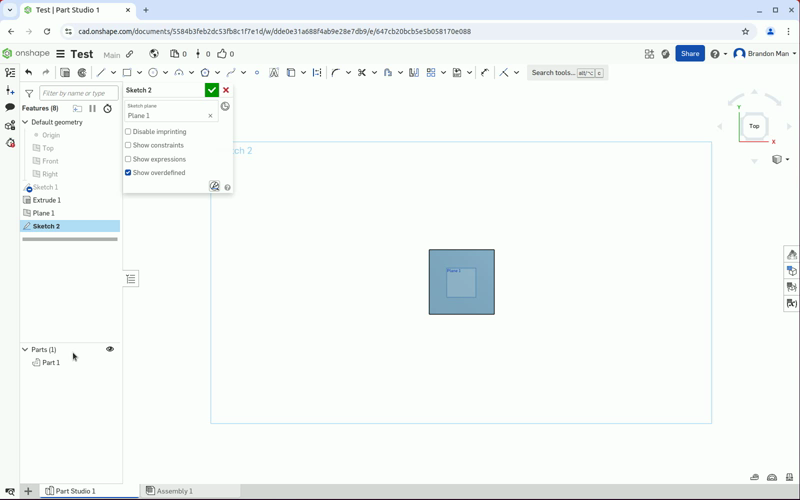
key(y)
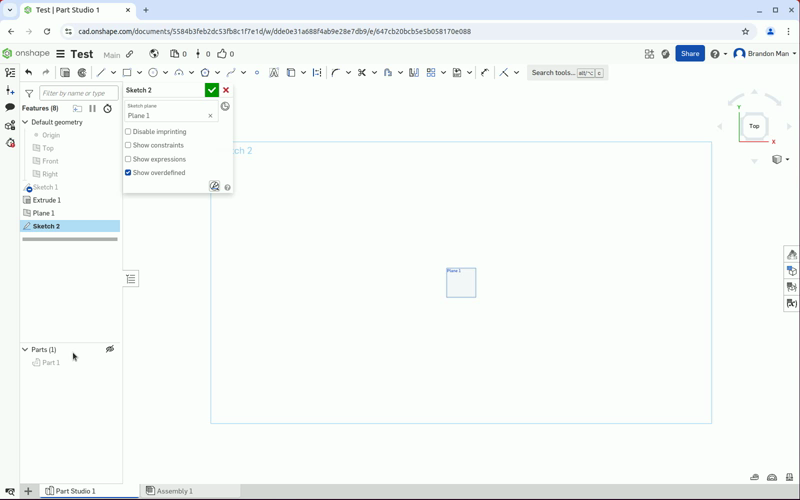
key(c)
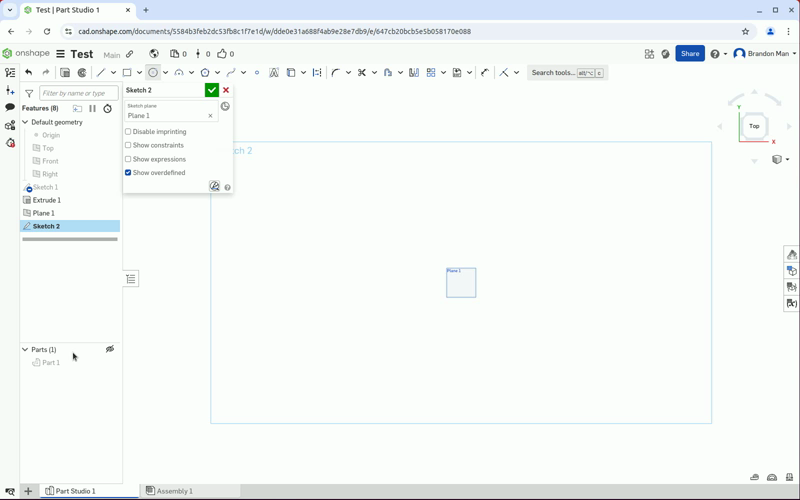
key_down(shift)
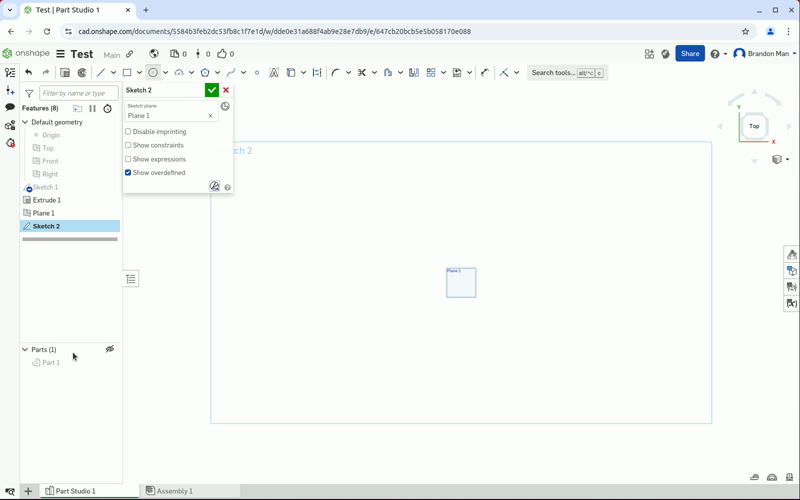
mouse_move(460, 282)
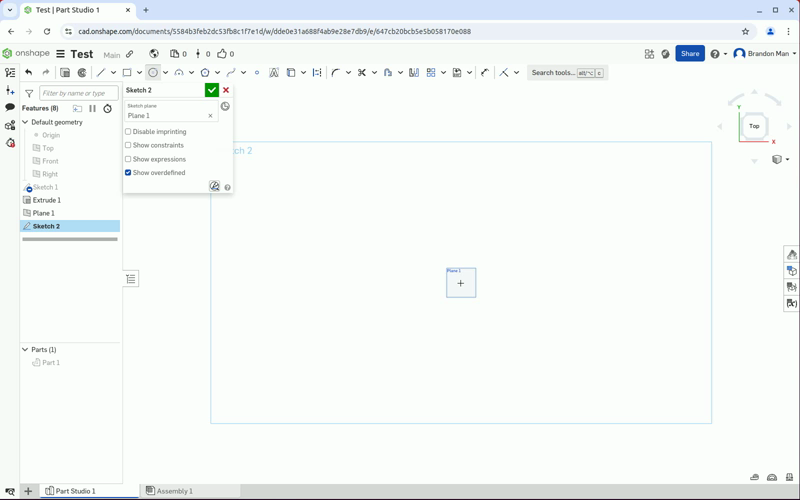
click(460, 282)
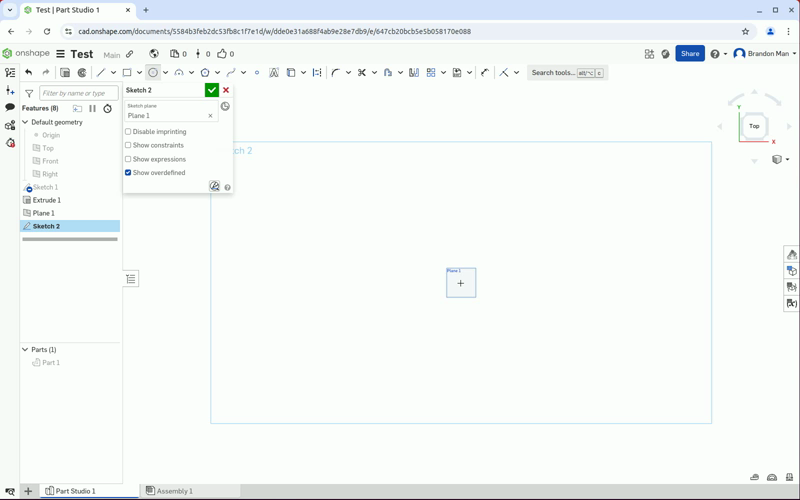
key_up(shift)
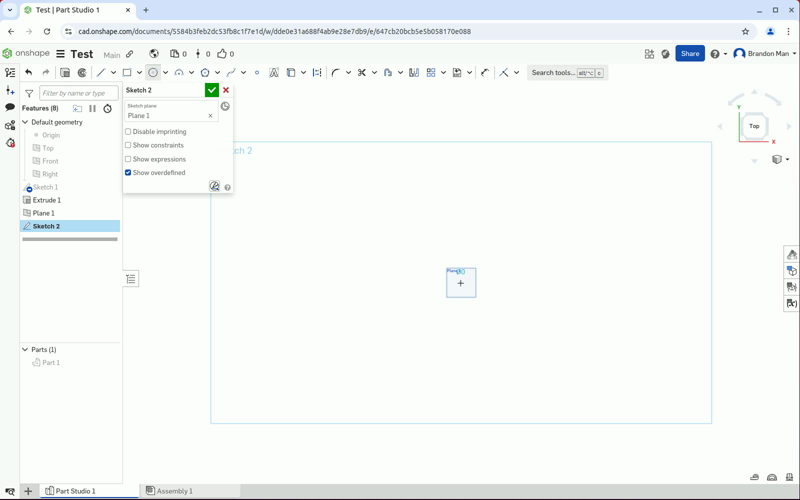
mouse_move(477, 282)
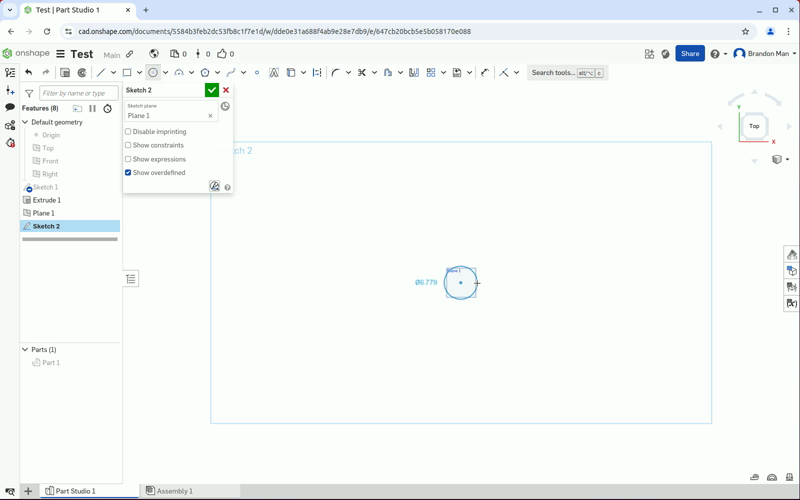
click(477, 282)
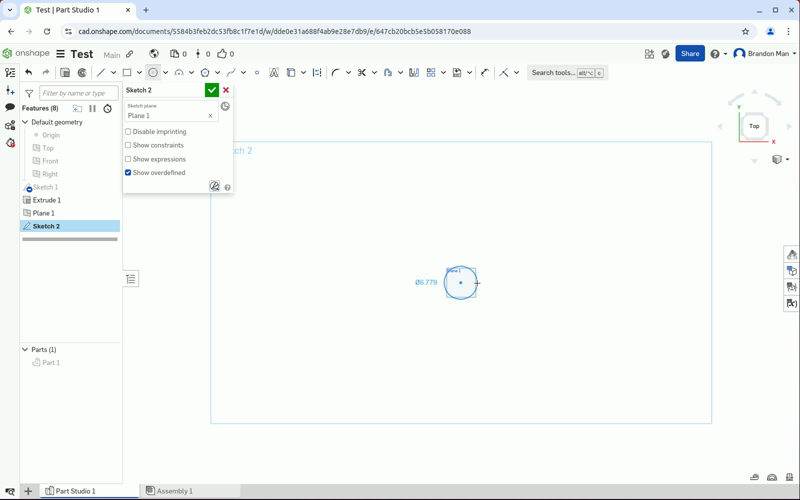
key(esc)
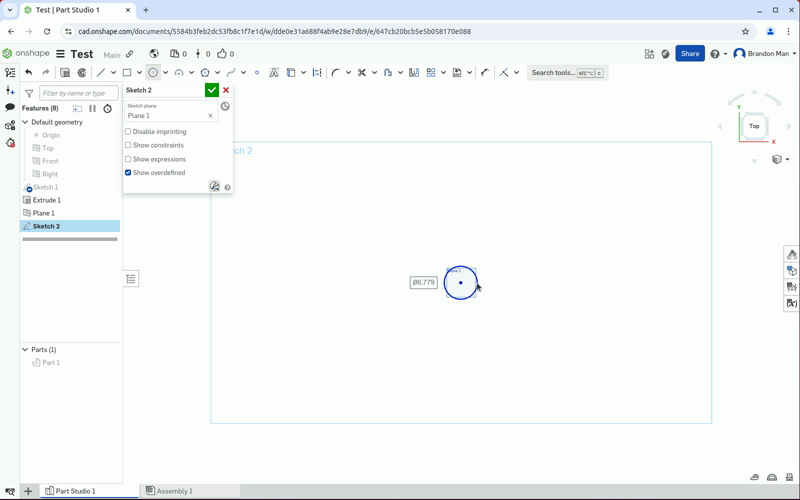
mouse_move(472, 274)
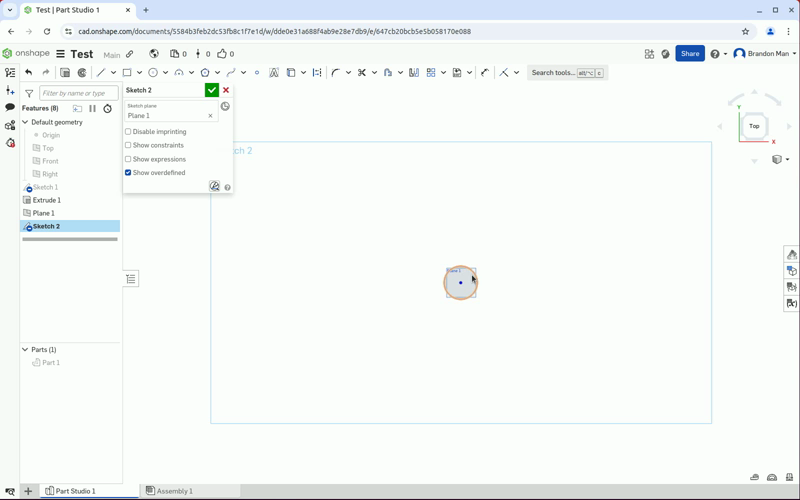
scroll(6)
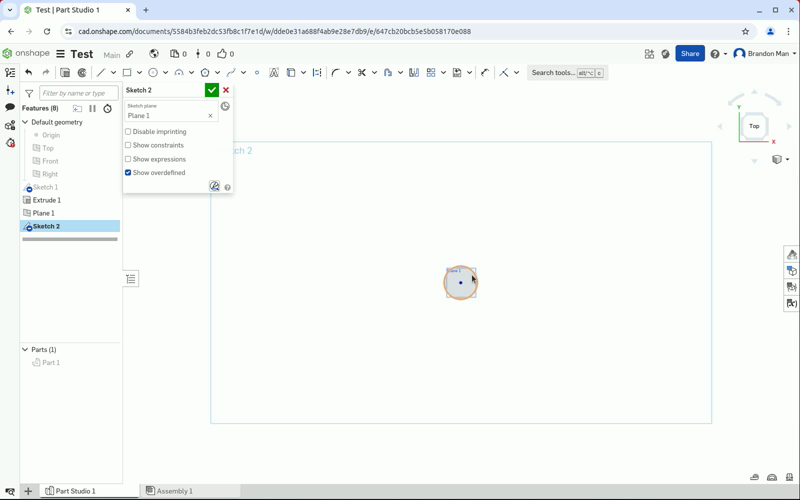
scroll(6)
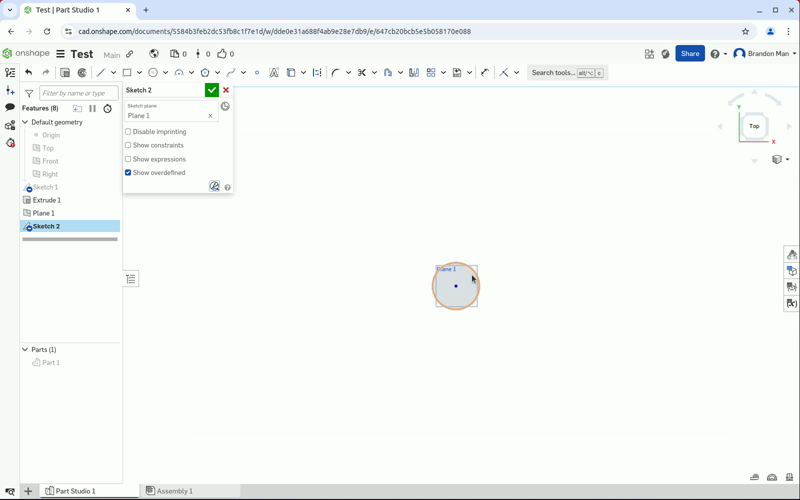
scroll(6)
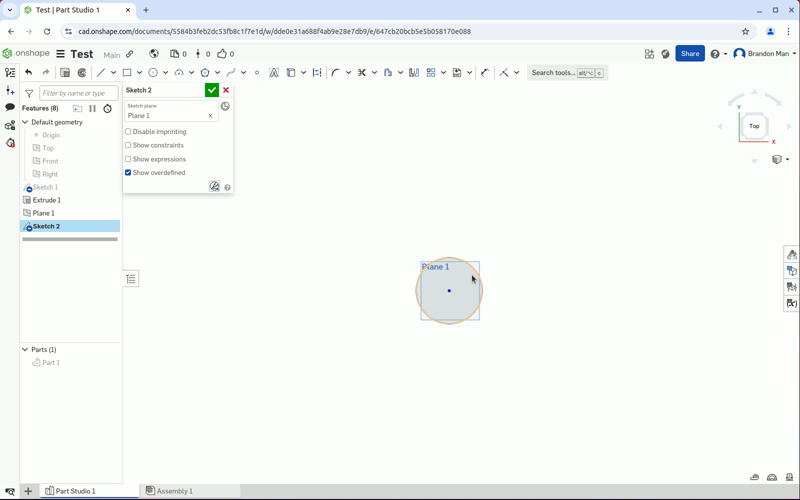
scroll(6)
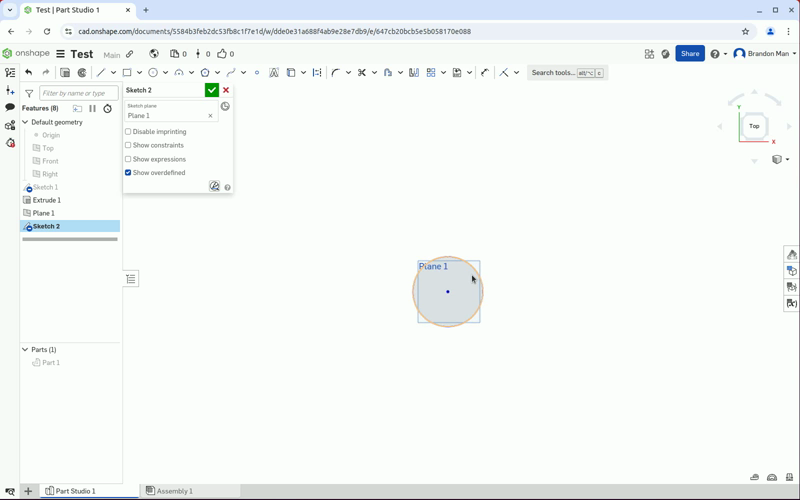
scroll(6)
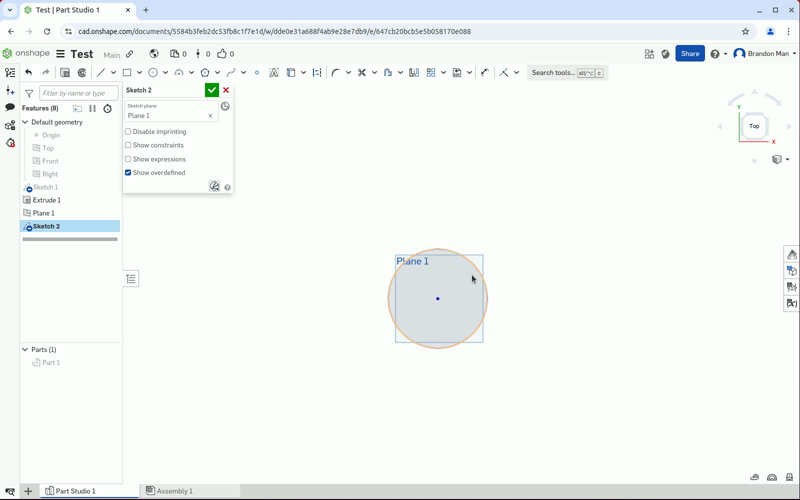
scroll(6)
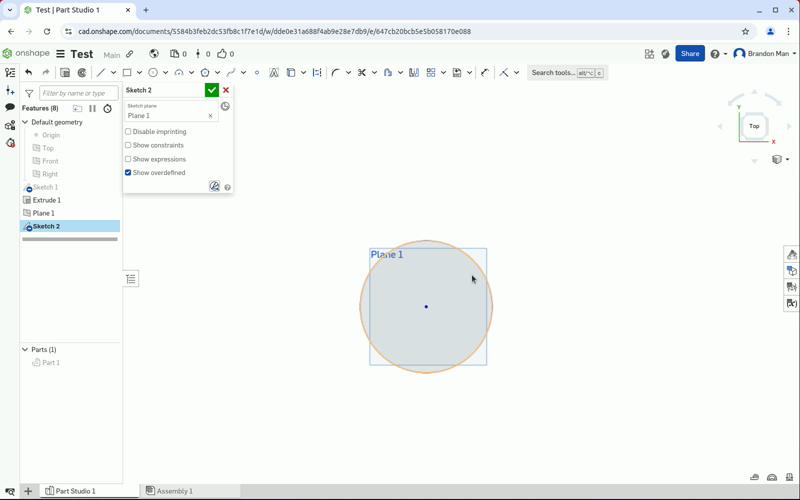
scroll(6)
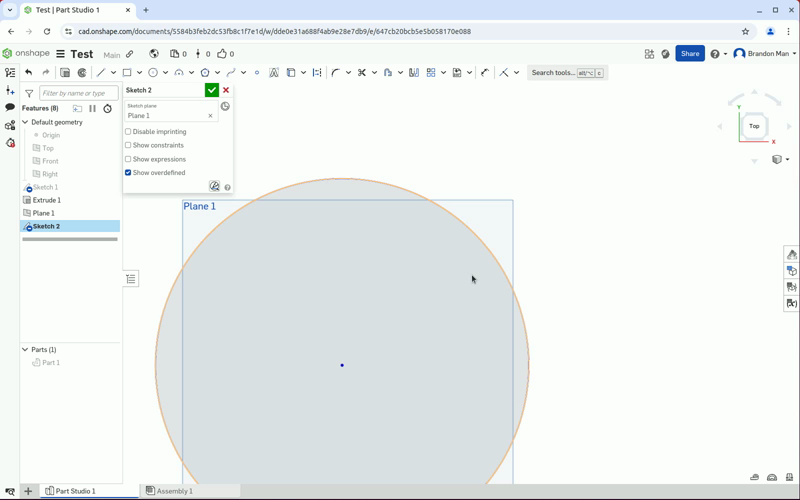
click(472, 274)
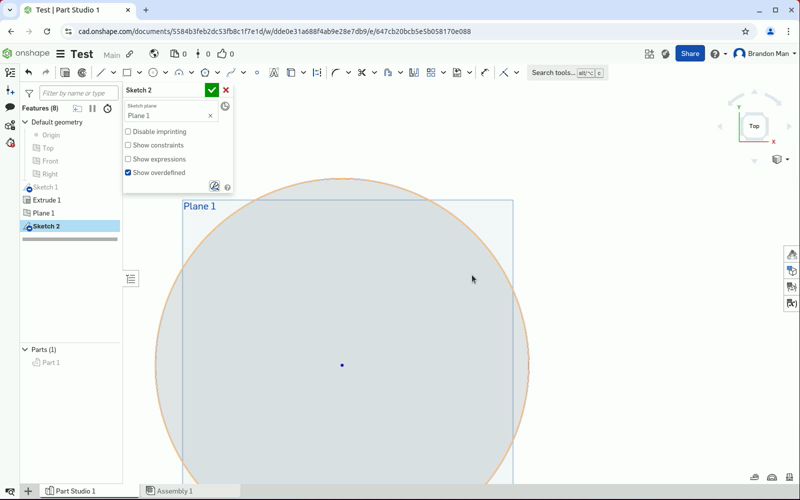
scroll(-6)
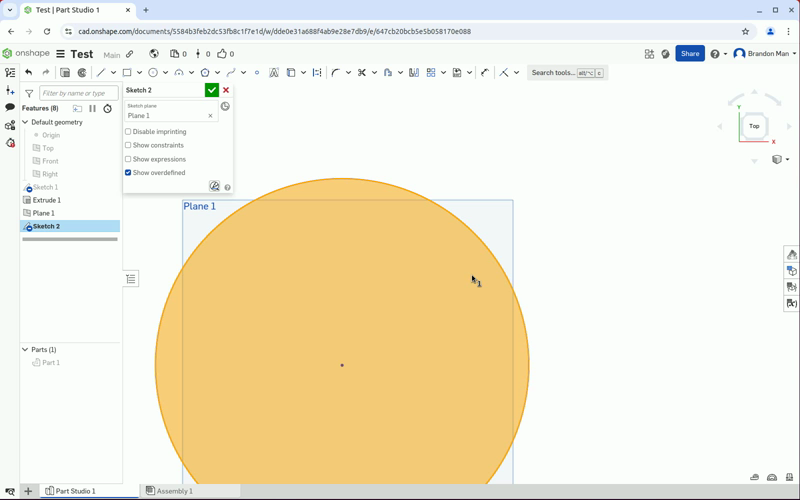
scroll(-6)
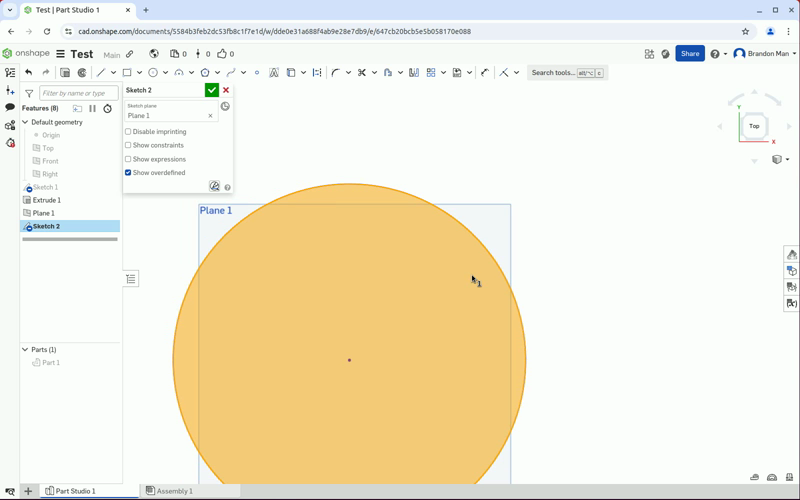
scroll(-6)
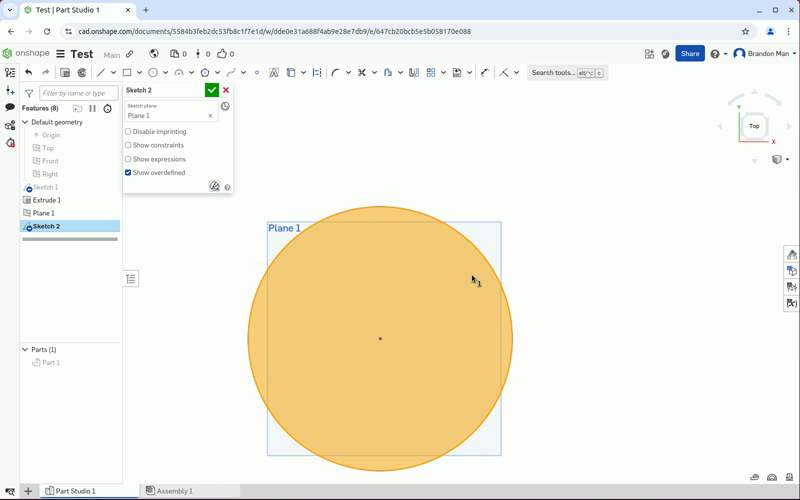
scroll(-6)
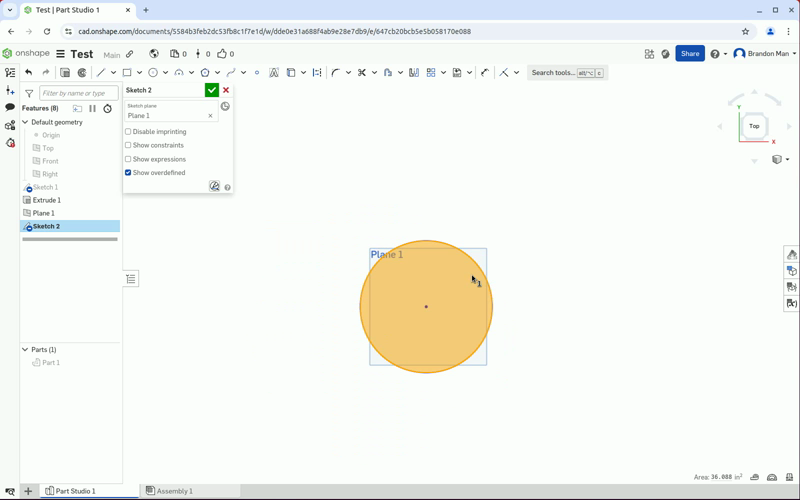
scroll(-6)
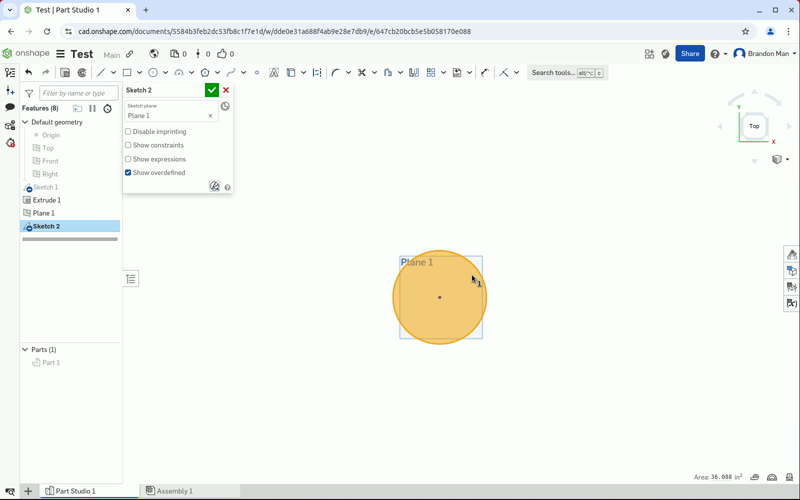
scroll(-6)
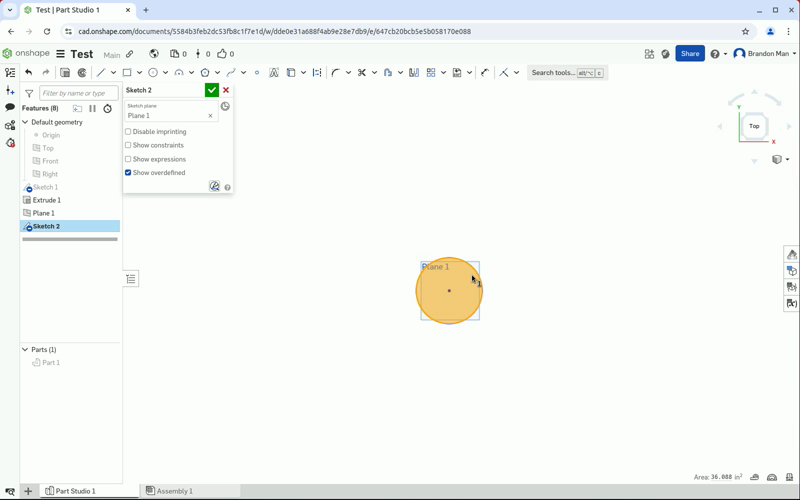
scroll(-6)
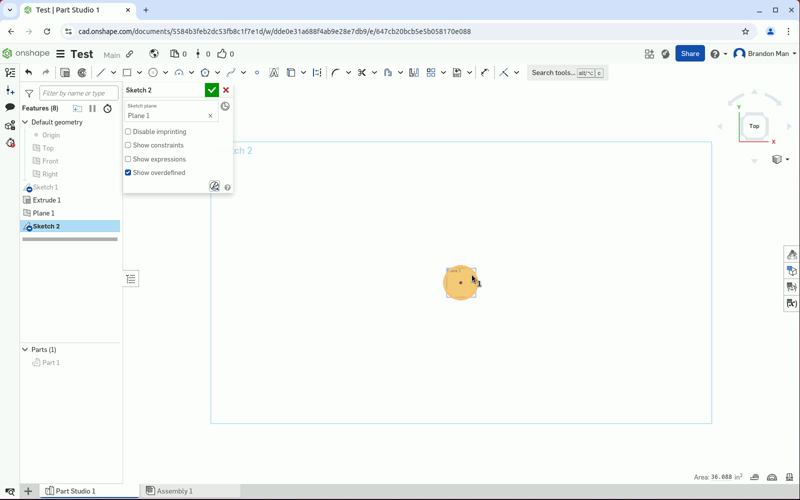
mouse_move(73, 352)
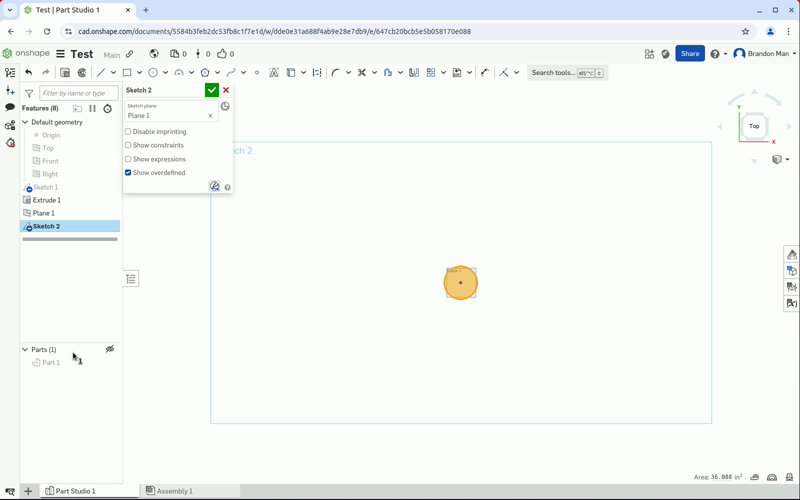
key(shift+y)
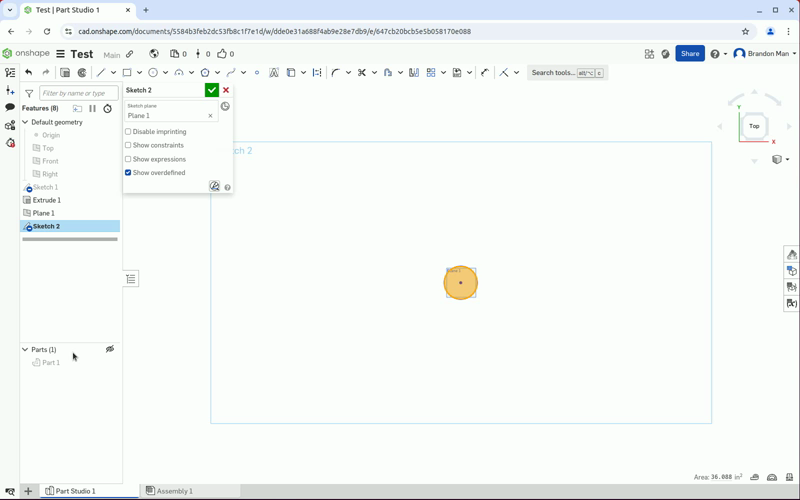
key(shift+e)
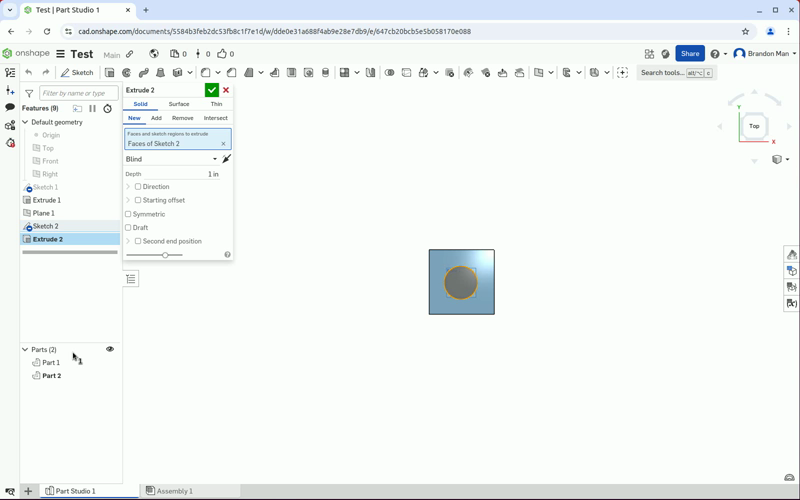
mouse_move(143, 106)
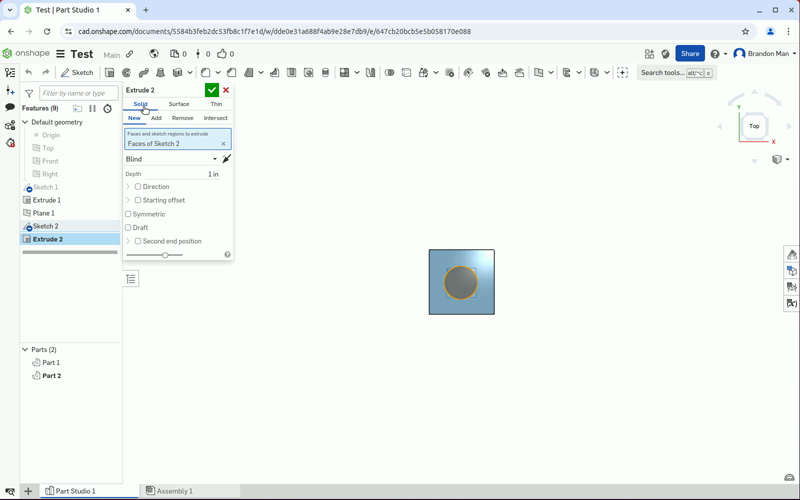
click(143, 106)
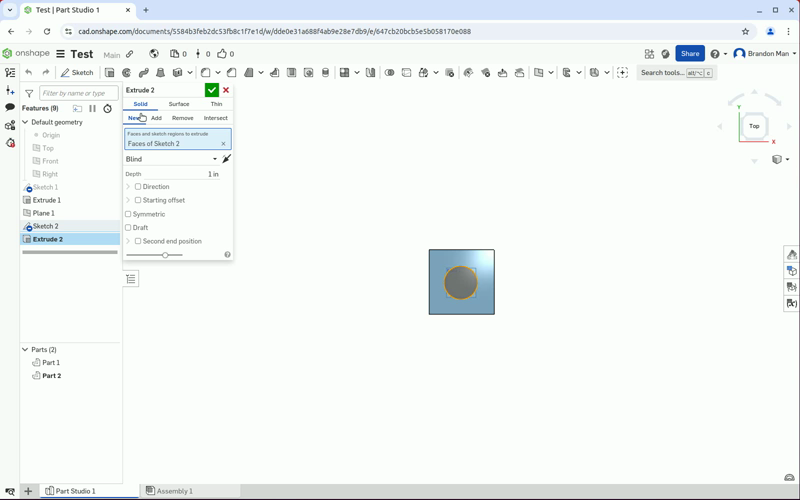
mouse_move(137, 120)
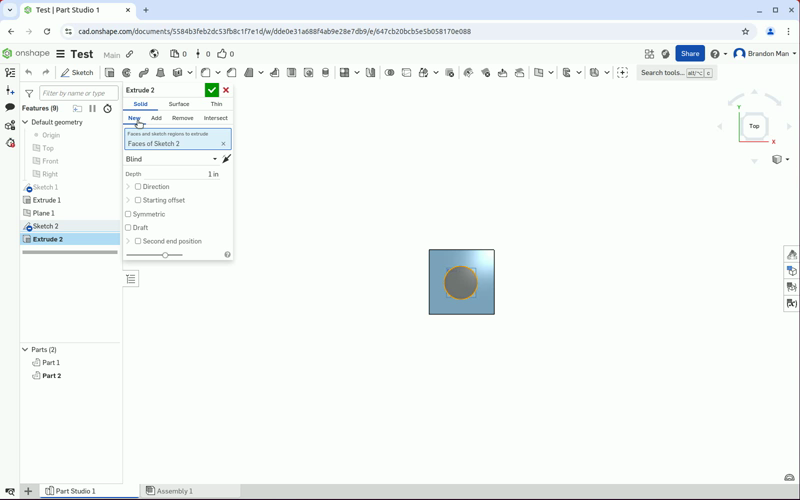
click(137, 120)
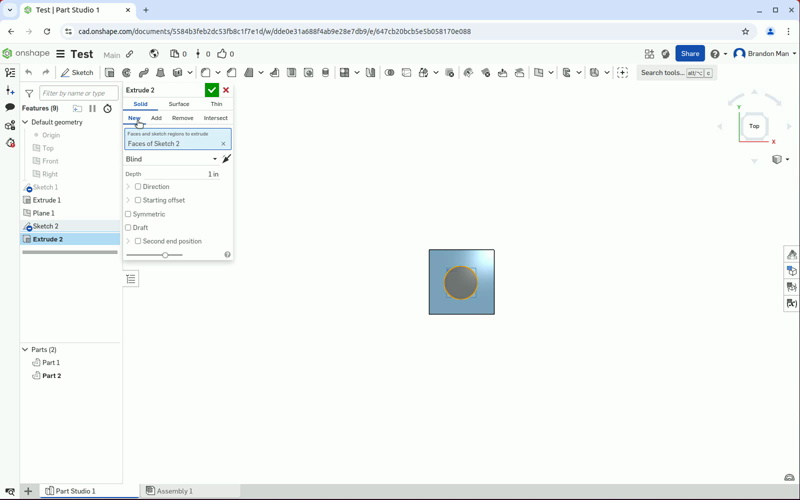
key(tab, 4)
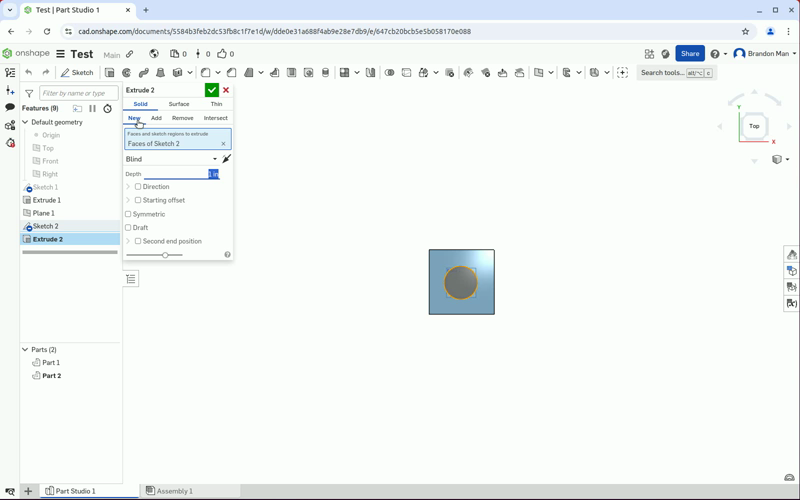
text(16.609)
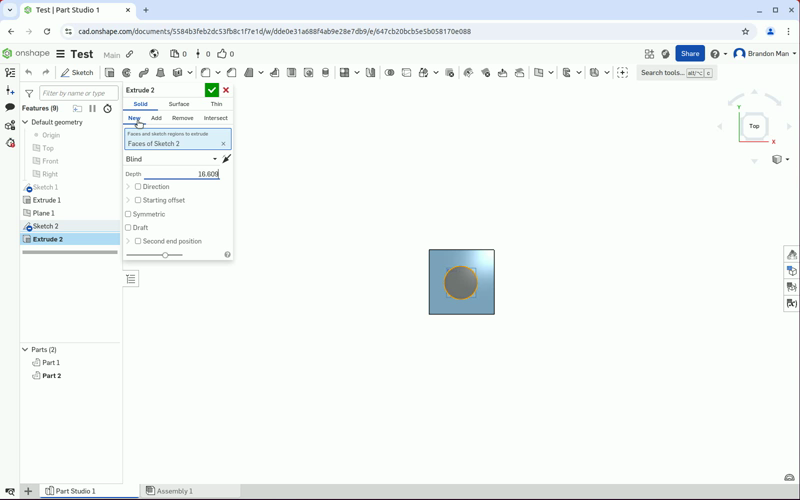
key(enter)
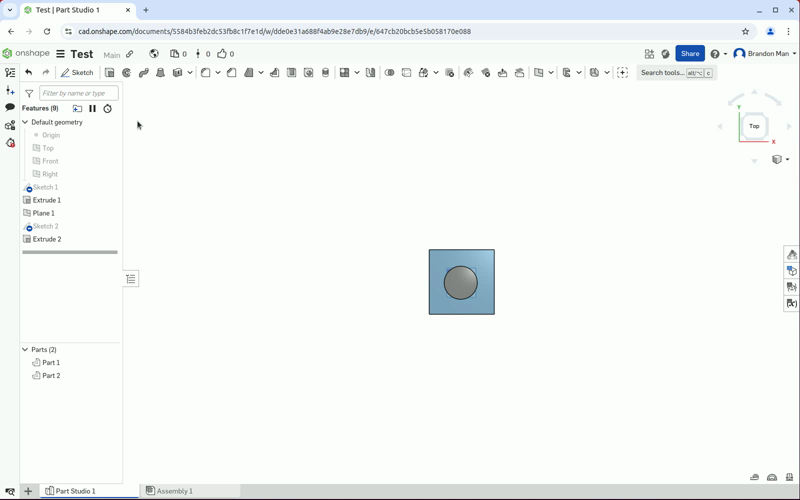
key(shift+h)
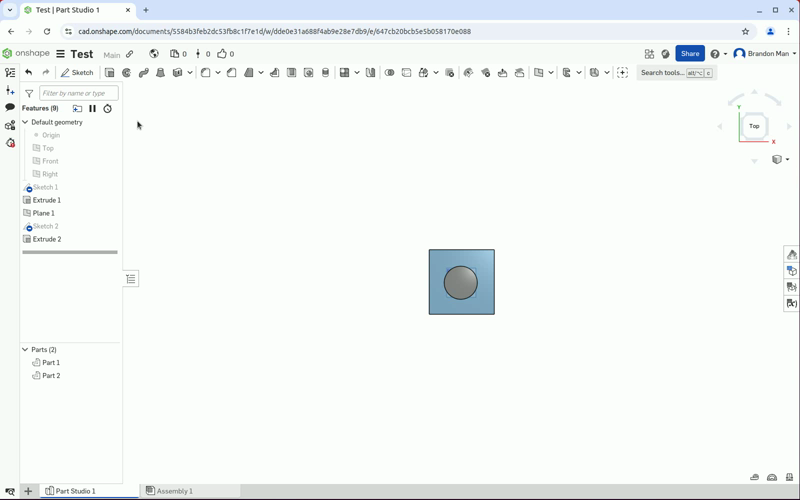
key(shift+h)
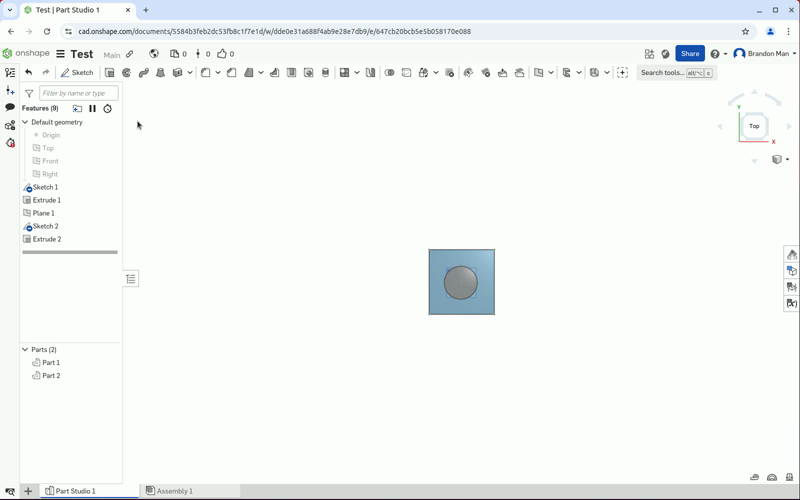
key(shift+7)
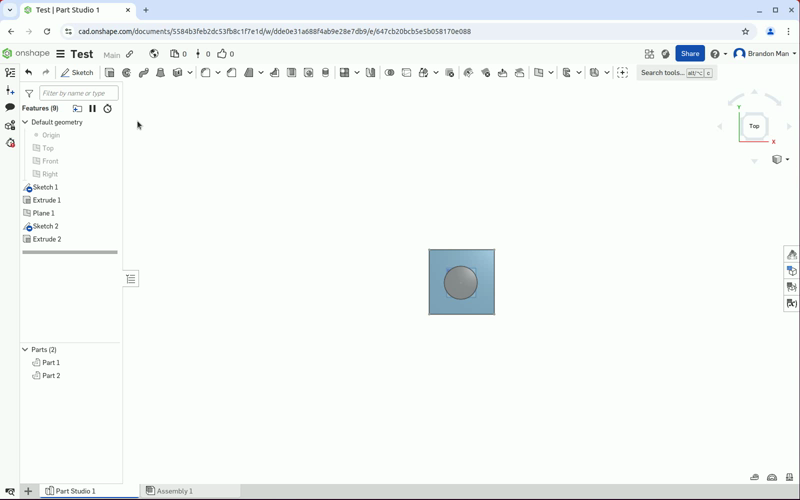
key(up, 3)
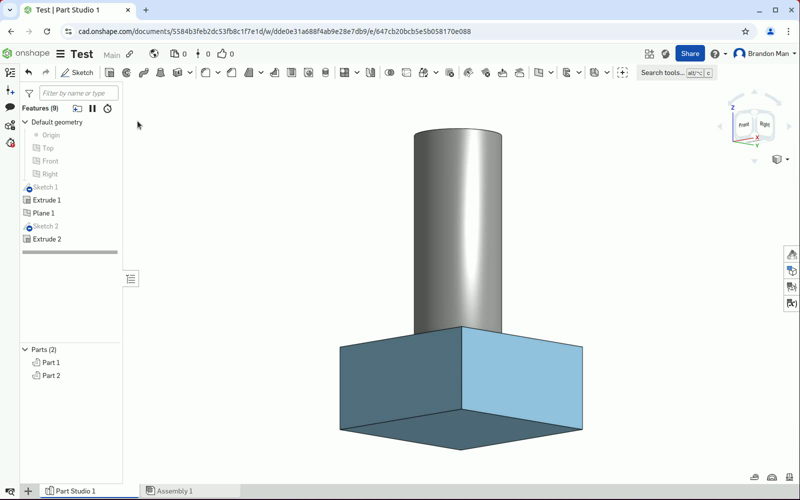
key(left, 3)
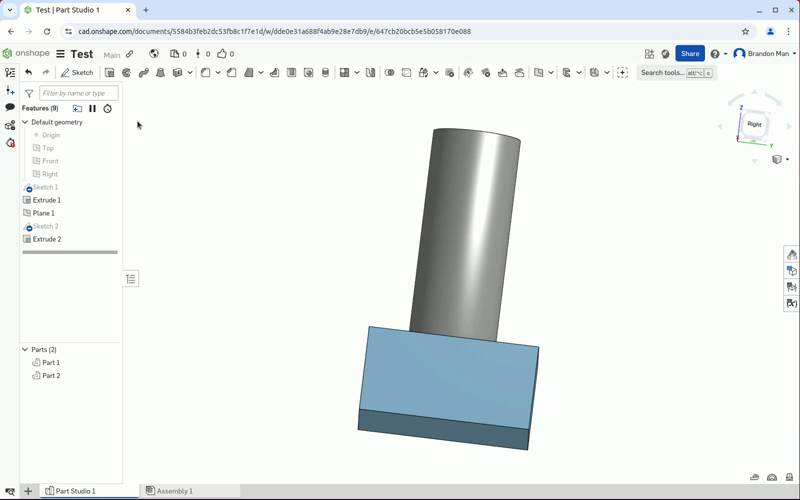
key(right, 3)
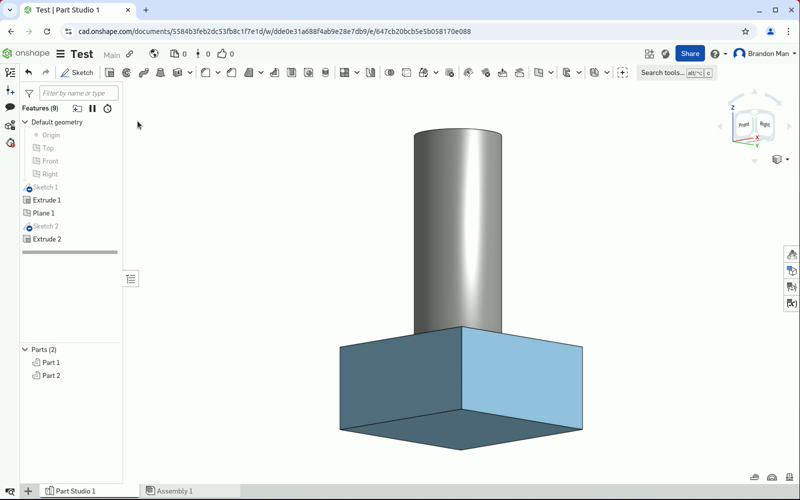
key(down, 3)
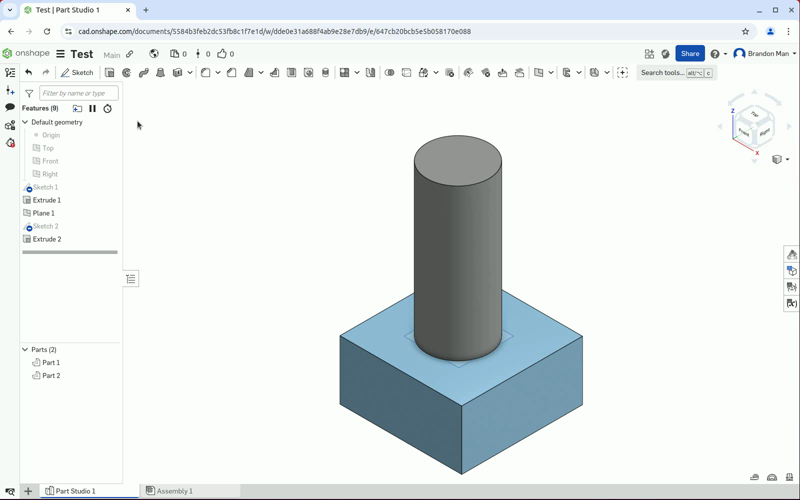
mouse_move(73, 189)
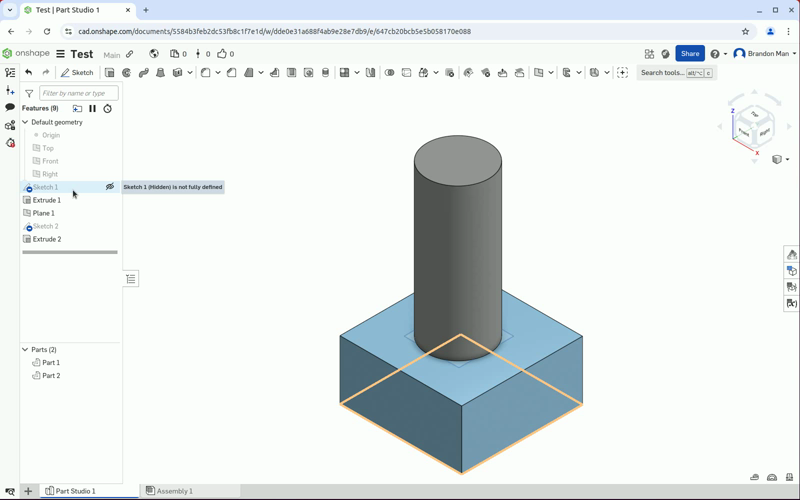
click(73, 189)